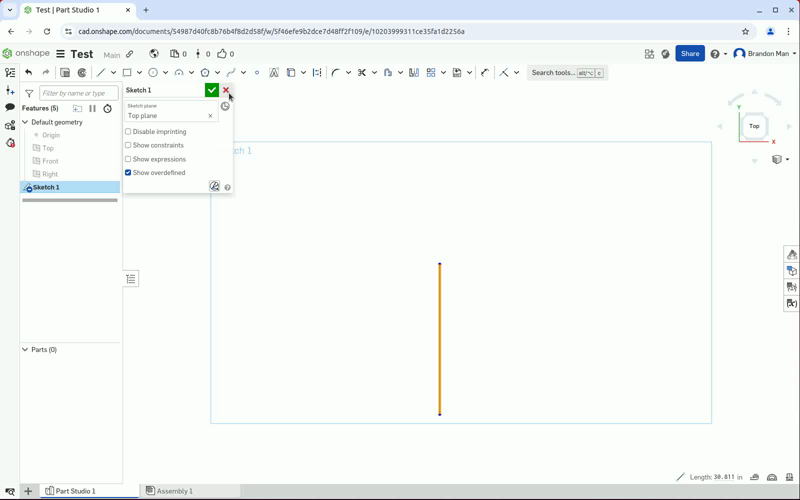
key(shift+h)
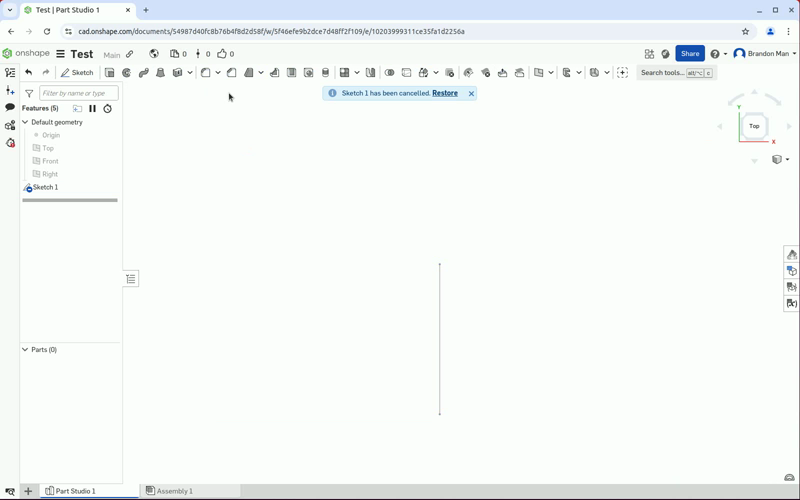
key(shift+s)
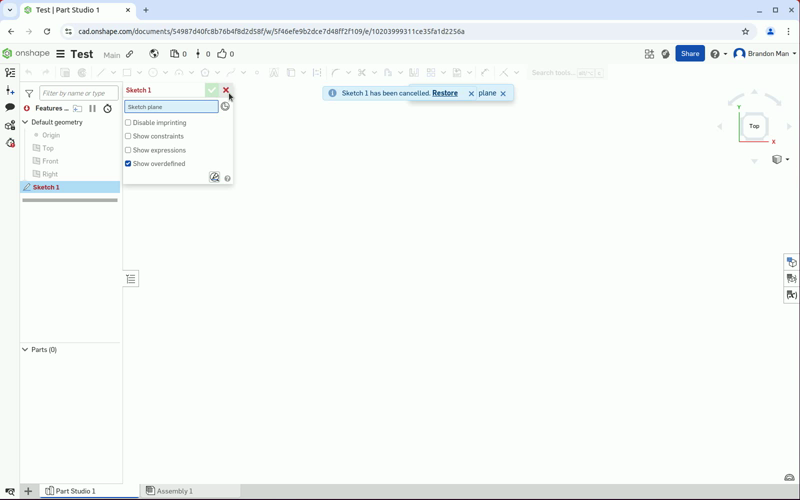
mouse_move(73, 150)
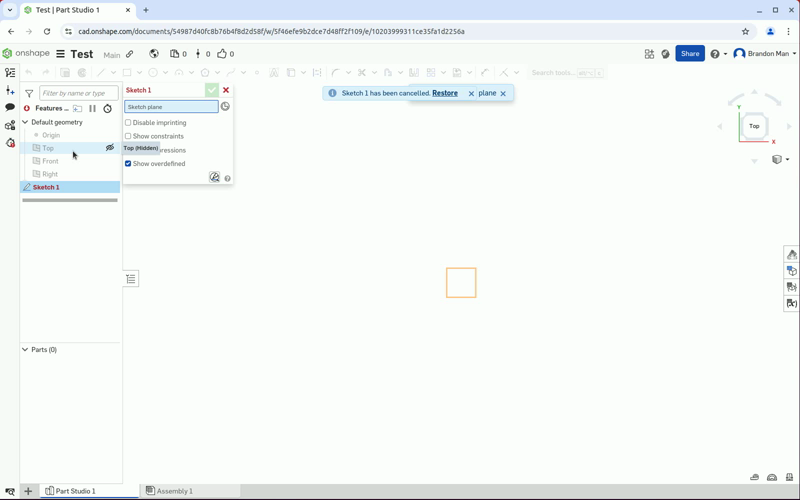
click(73, 150)
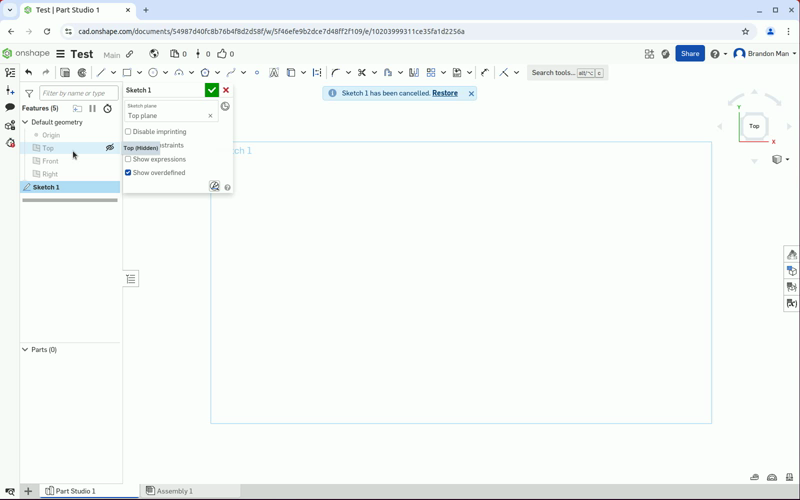
mouse_move(73, 352)
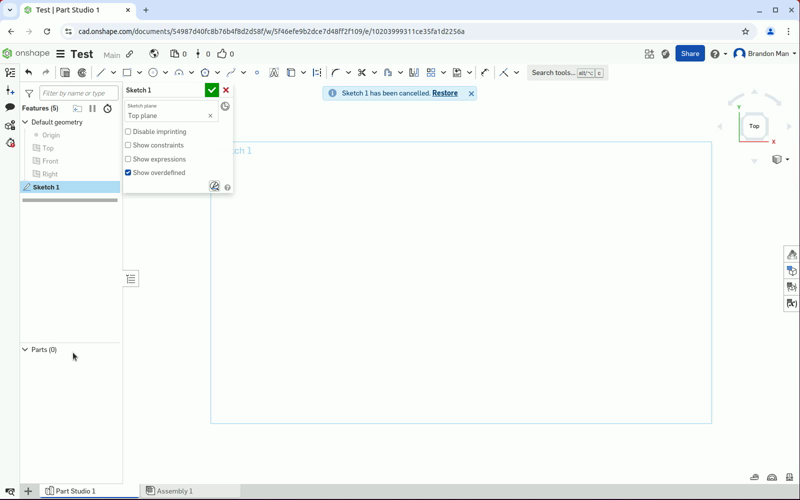
key(y)
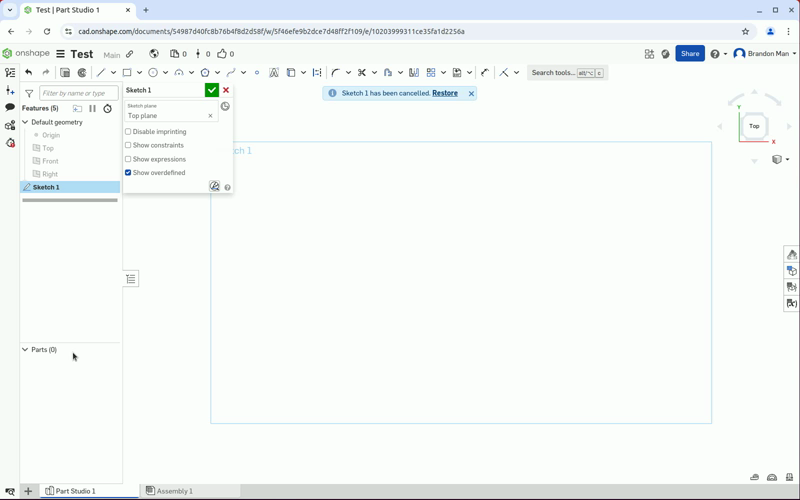
key(l)
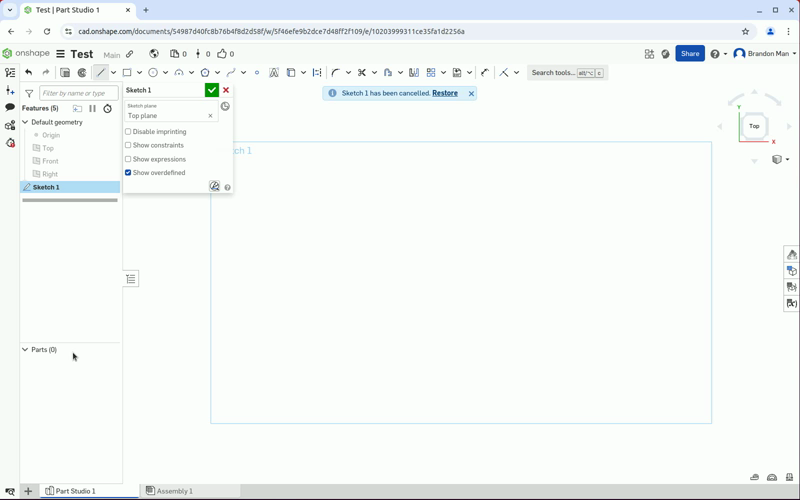
key_down(shift)
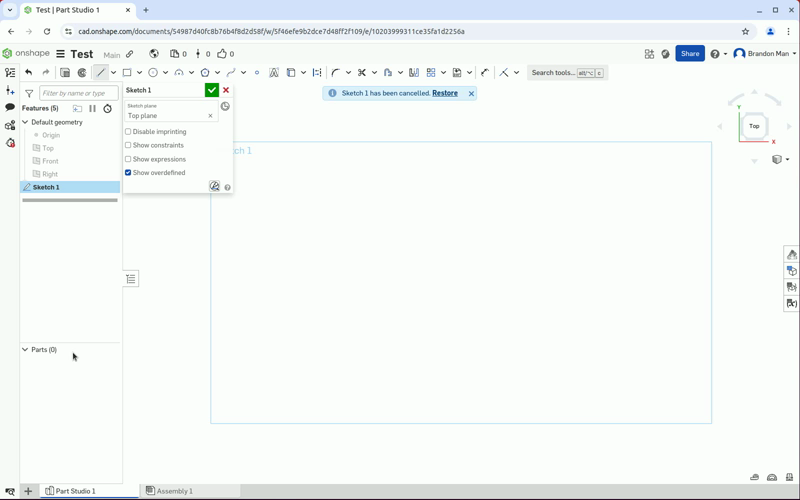
mouse_move(370, 292)
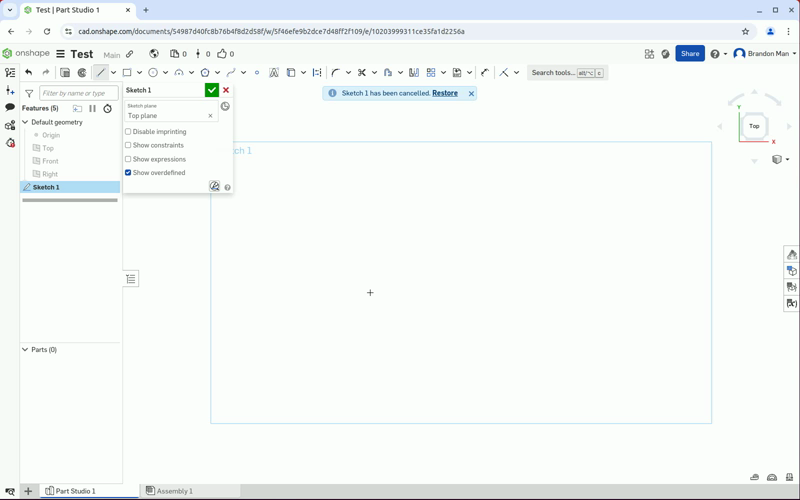
click(370, 292)
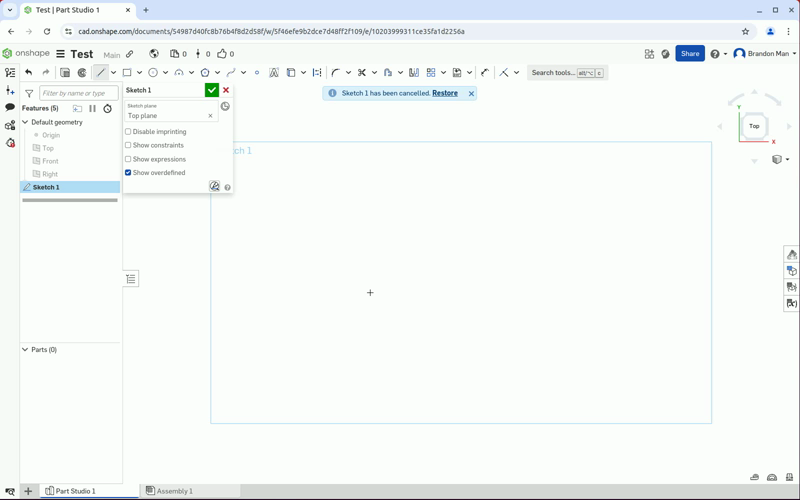
key_up(shift)
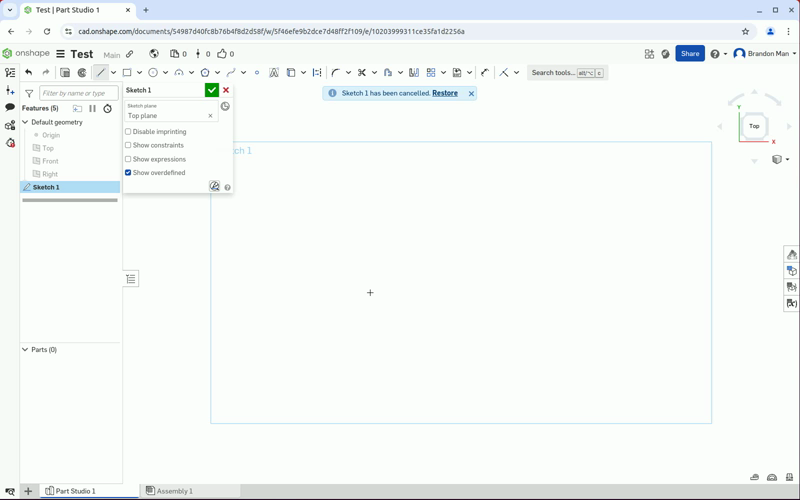
key_down(shift)
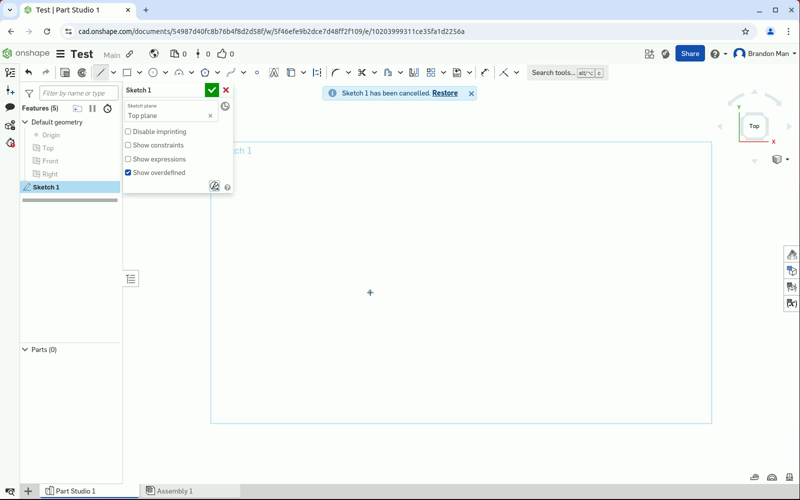
mouse_move(550, 292)
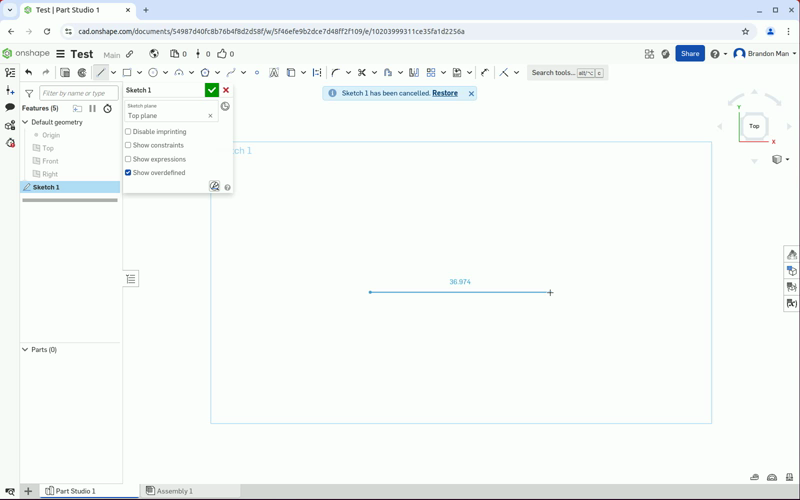
click(550, 292)
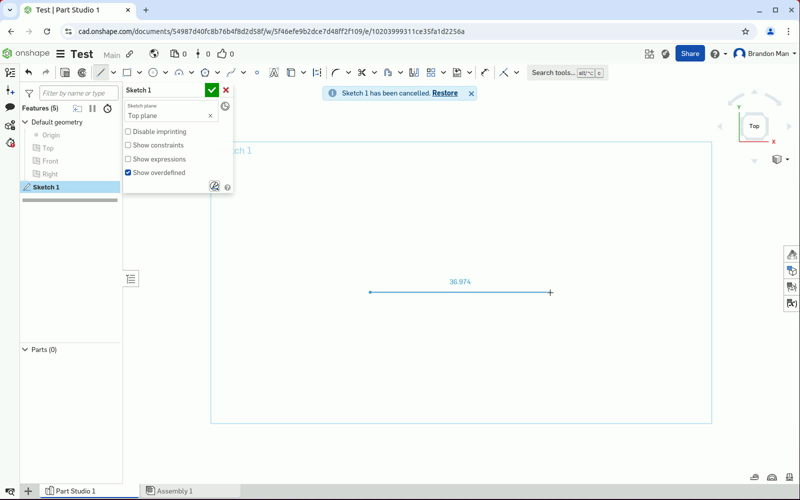
key_up(shift)
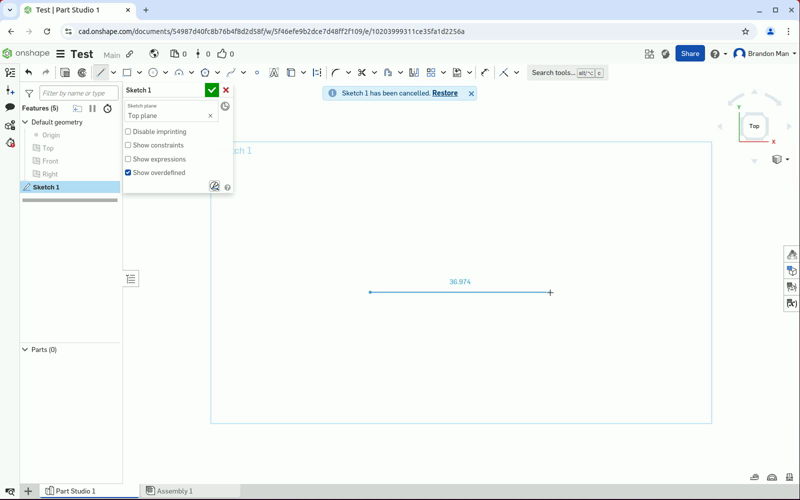
key_down(shift)
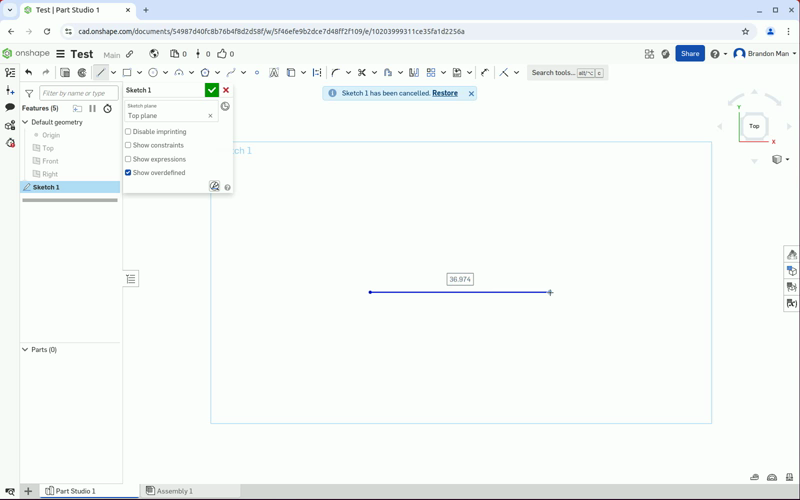
mouse_move(580, 292)
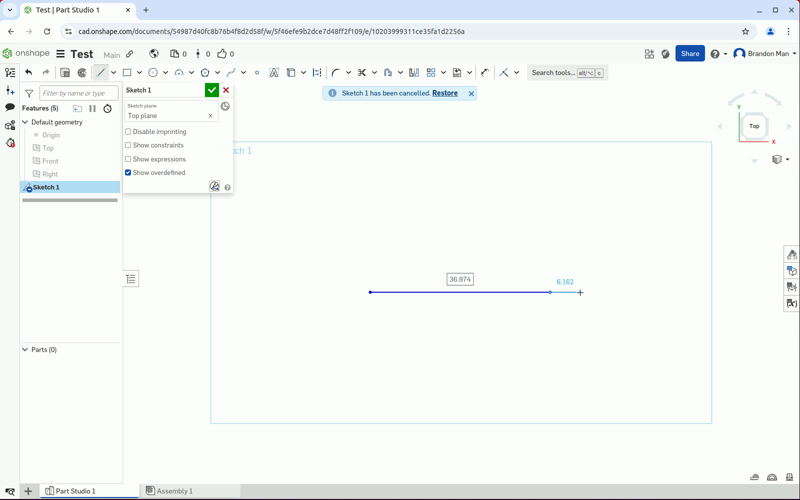
mouse_move(550, 273)
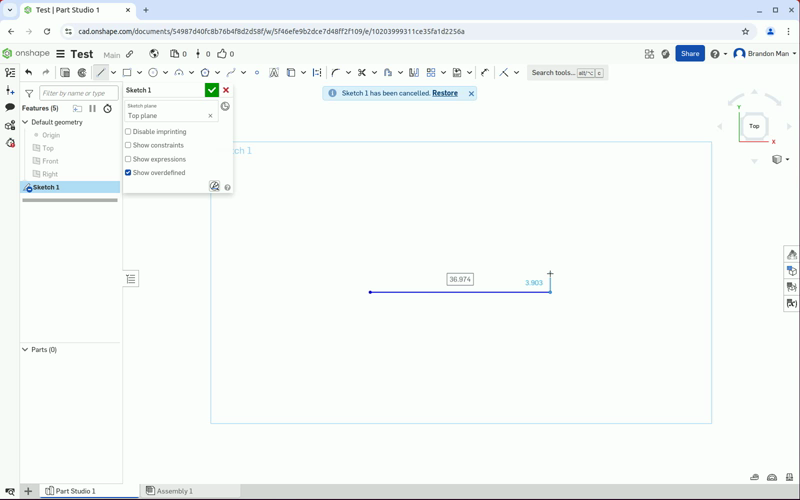
click(550, 273)
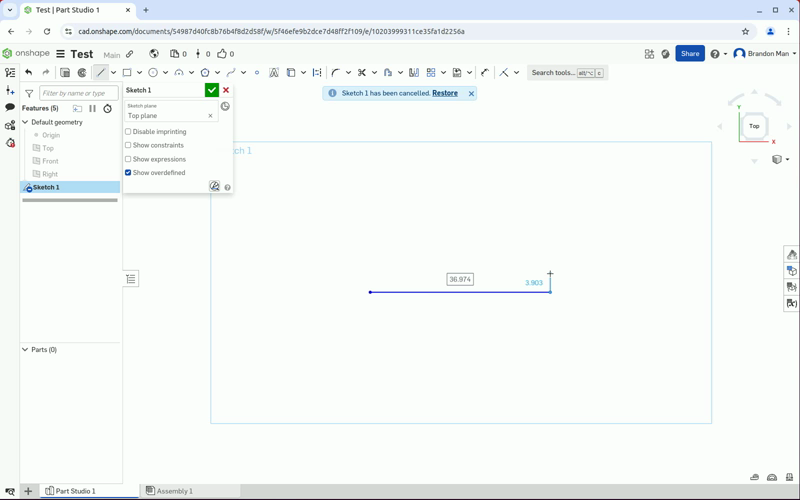
key_up(shift)
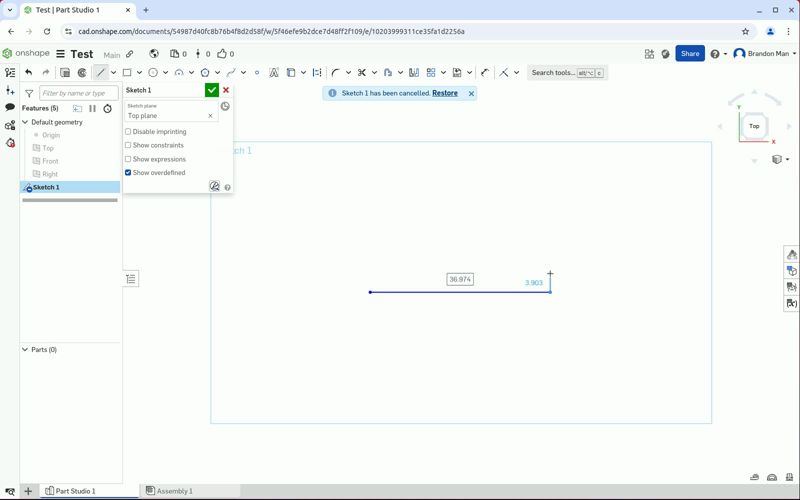
key_down(shift)
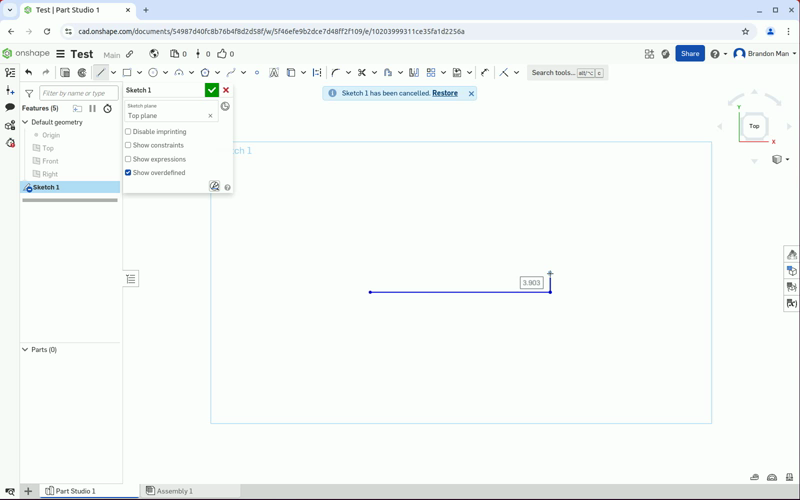
mouse_move(370, 273)
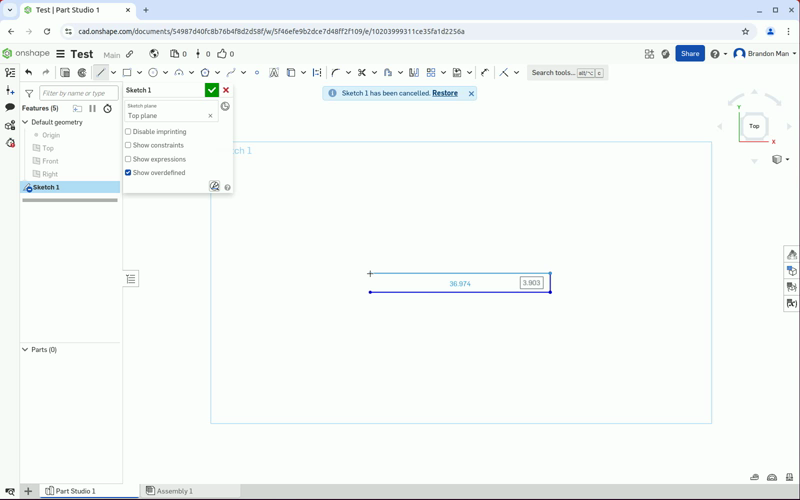
click(370, 273)
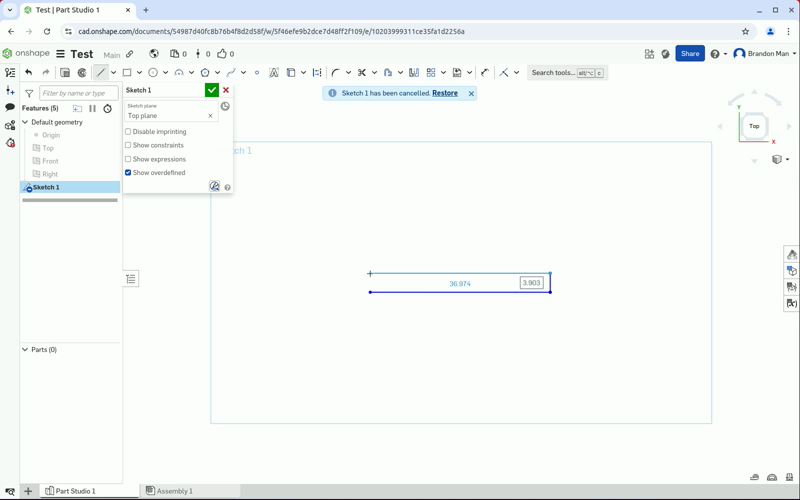
key_up(shift)
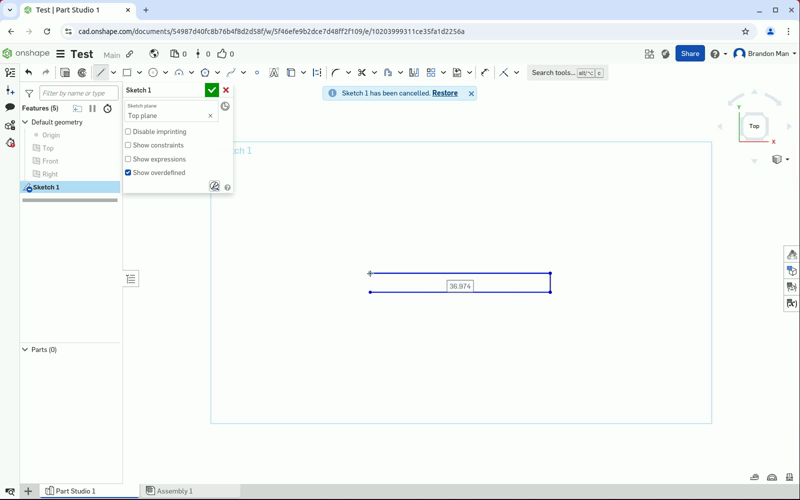
mouse_move(400, 273)
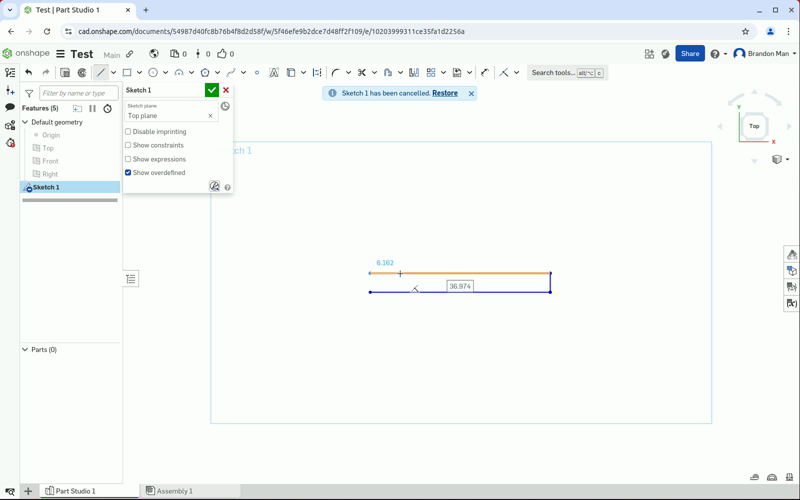
key_down(shift)
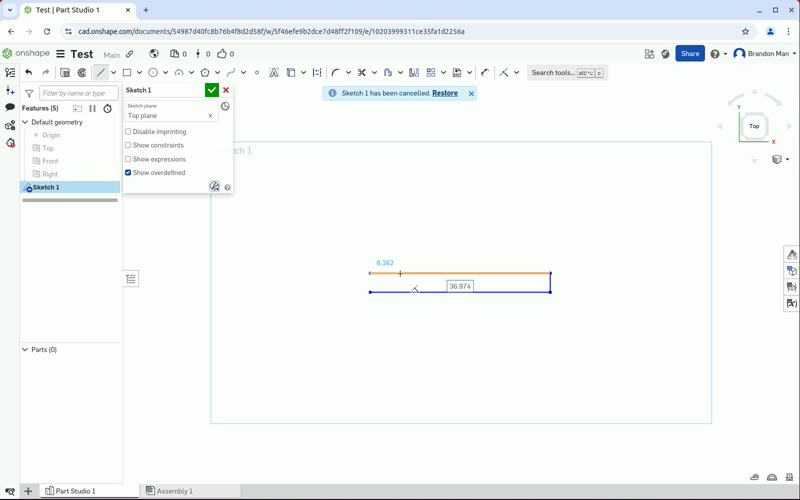
mouse_move(370, 292)
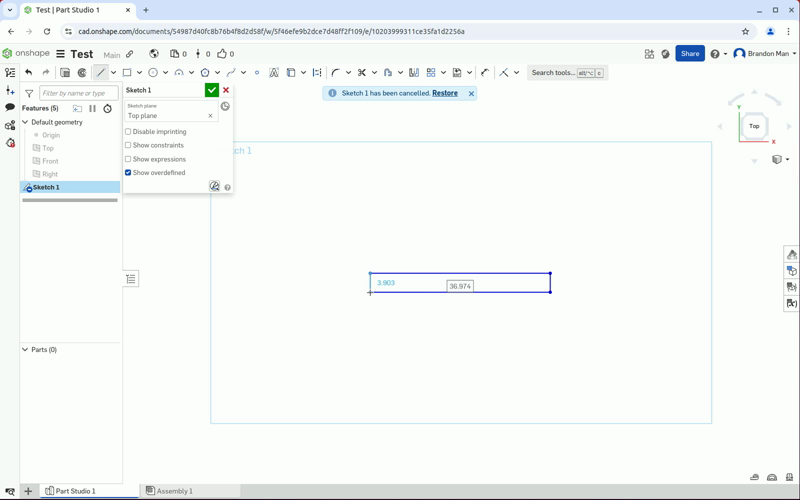
key_up(shift)
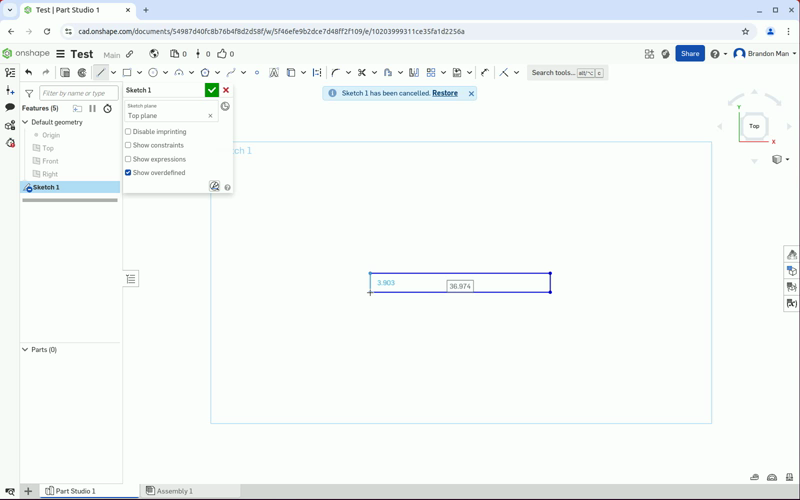
click(370, 292)
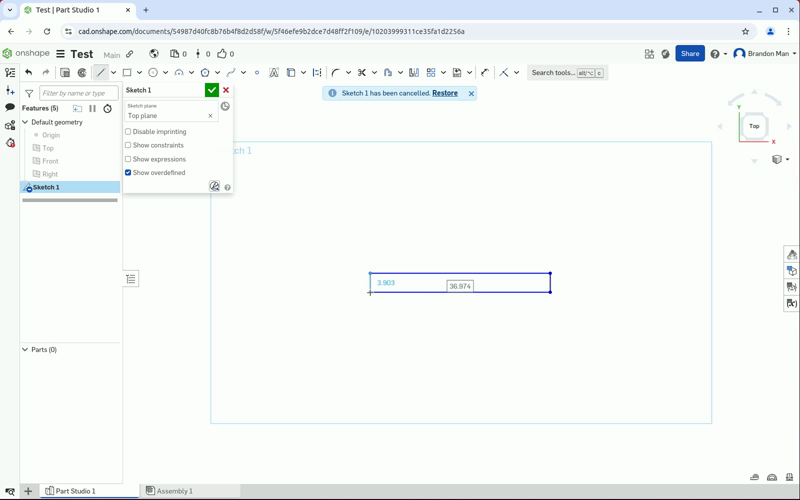
key(esc)
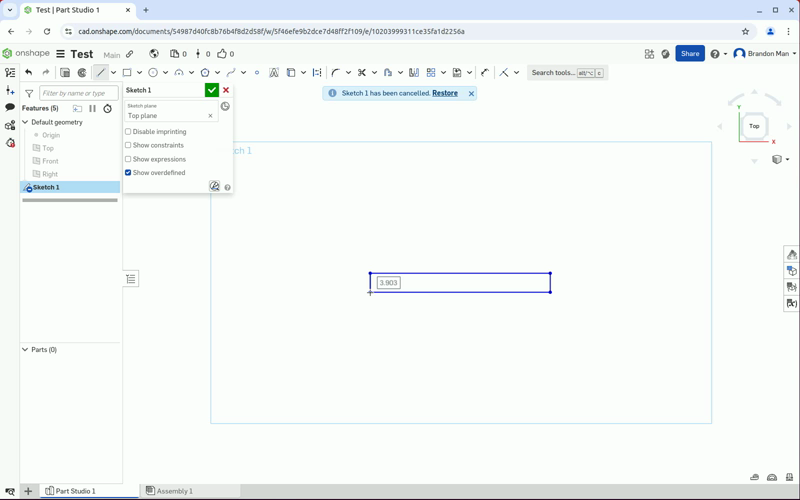
mouse_move(512, 286)
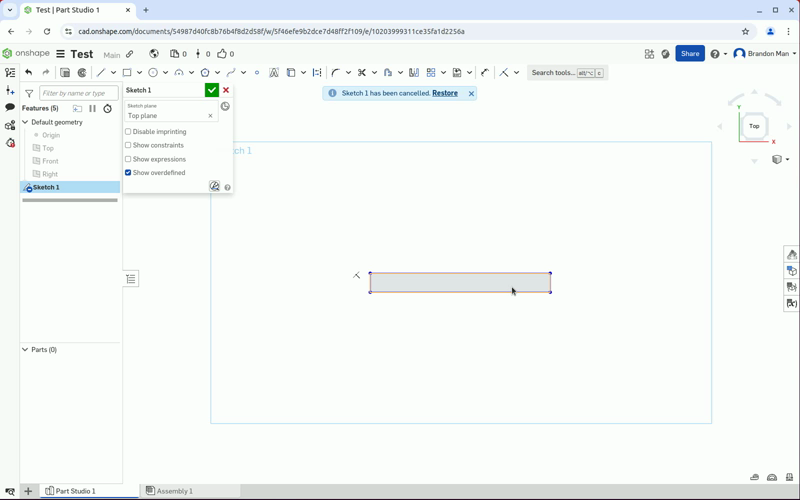
click(512, 286)
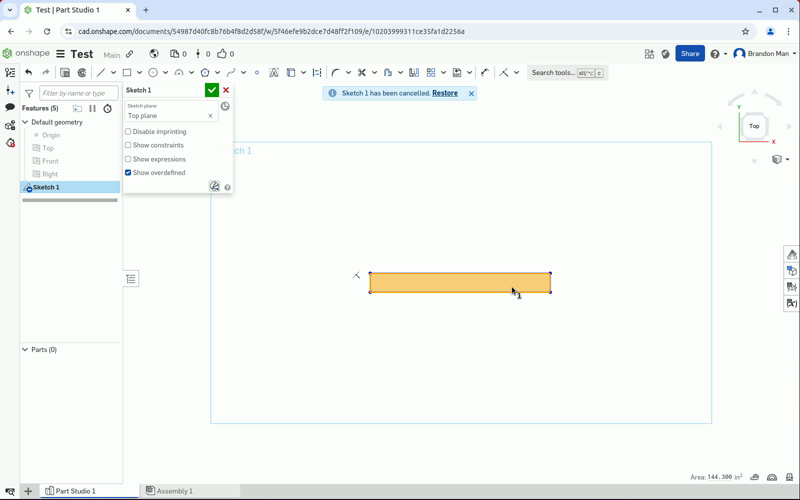
mouse_move(73, 352)
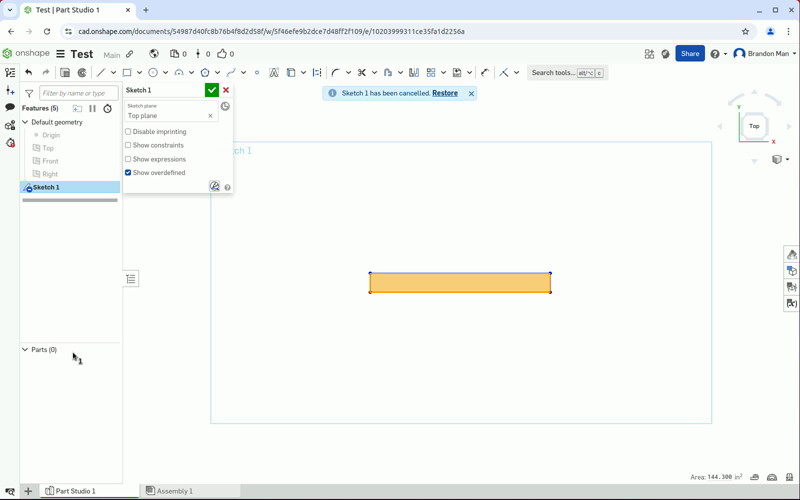
key(shift+y)
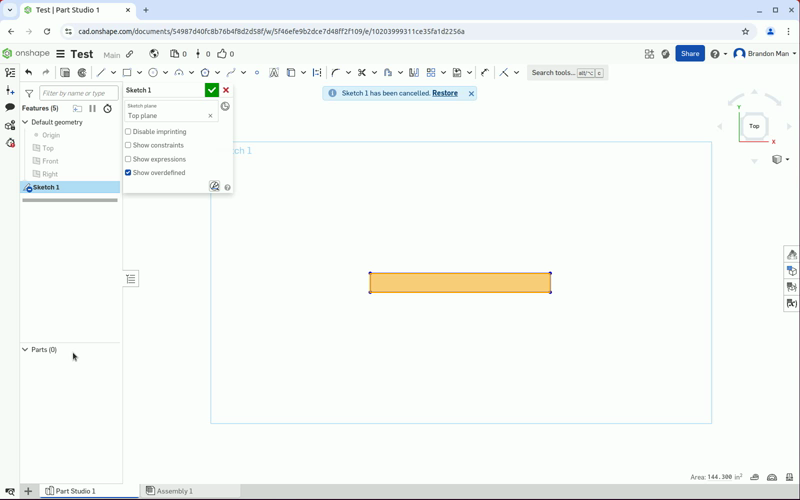
key(shift+e)
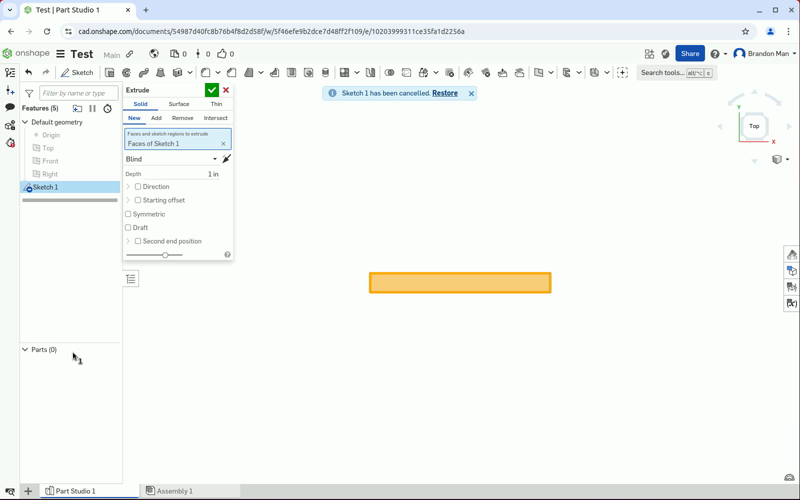
mouse_move(143, 106)
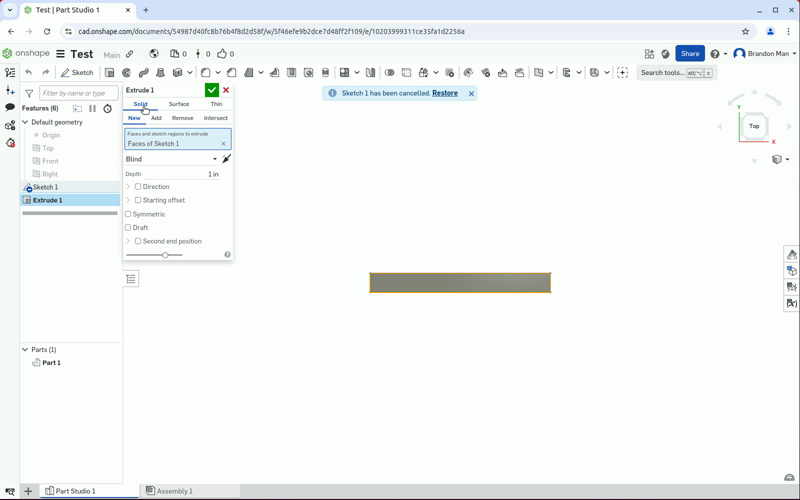
click(143, 106)
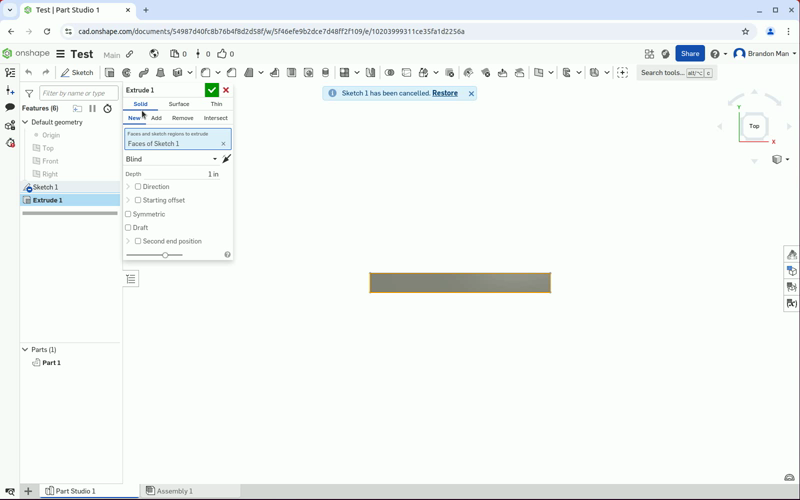
mouse_move(137, 120)
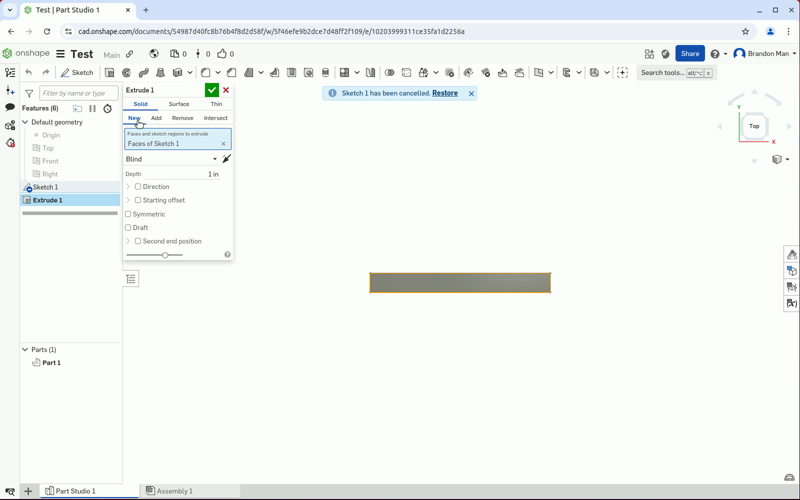
click(137, 120)
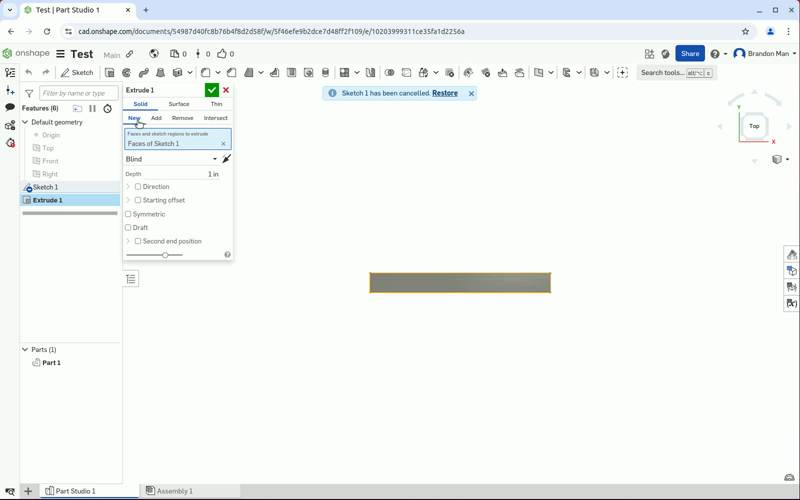
key(tab, 4)
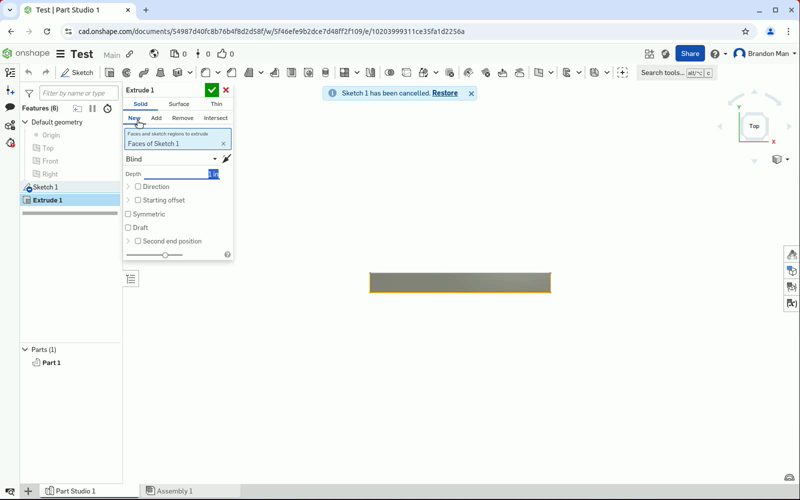
text(1.926)
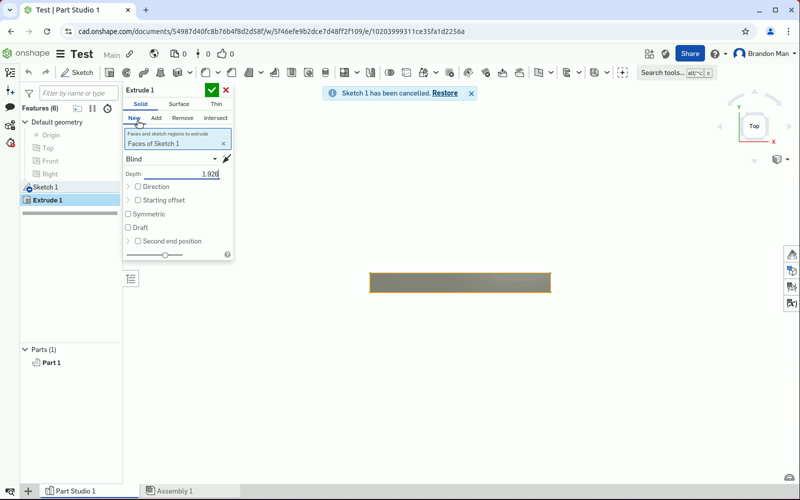
key(enter)
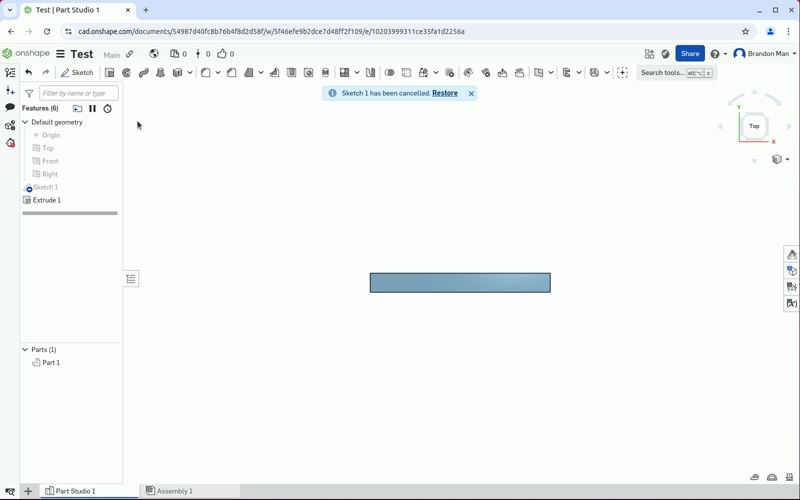
key(shift+h)
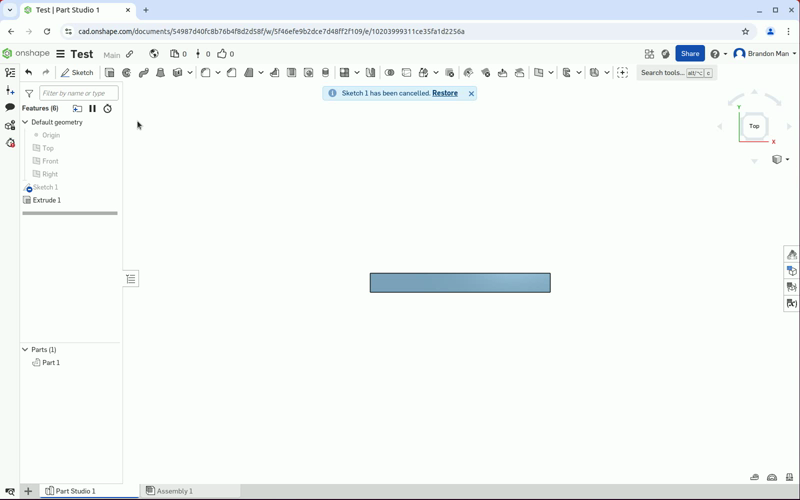
key(shift+h)
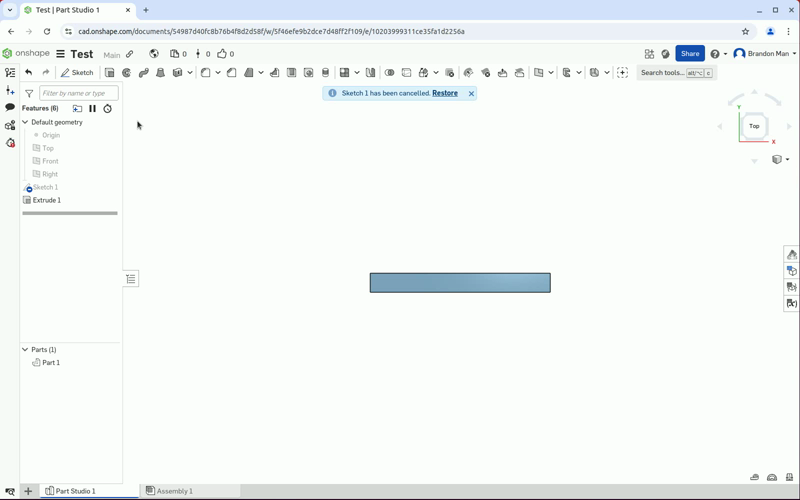
mouse_move(73, 189)
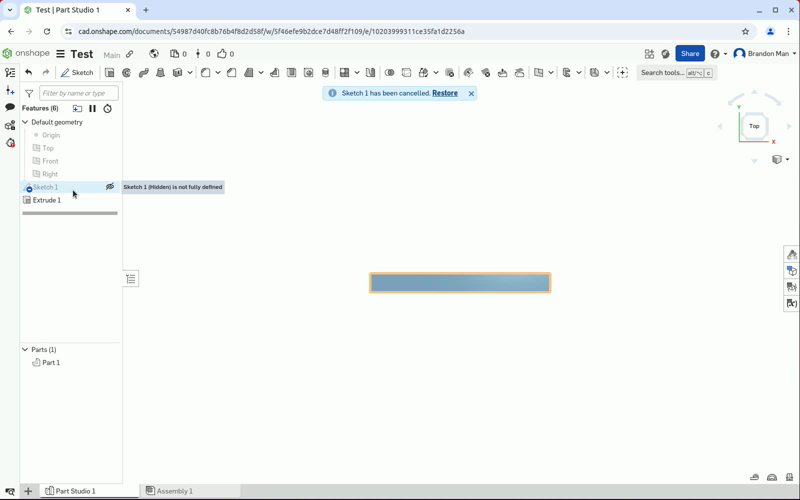
click(73, 189)
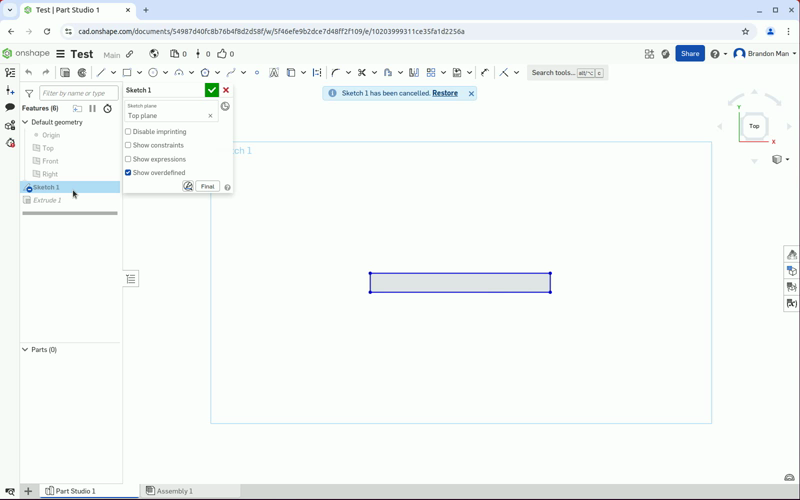
mouse_move(229, 92)
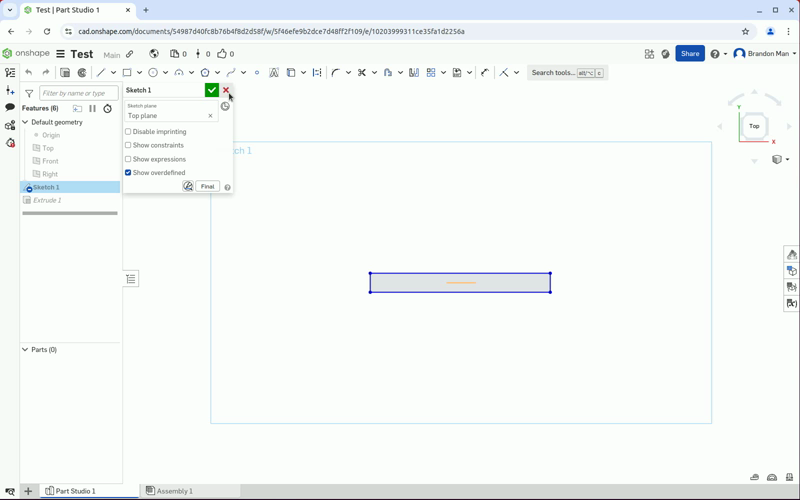
click(229, 92)
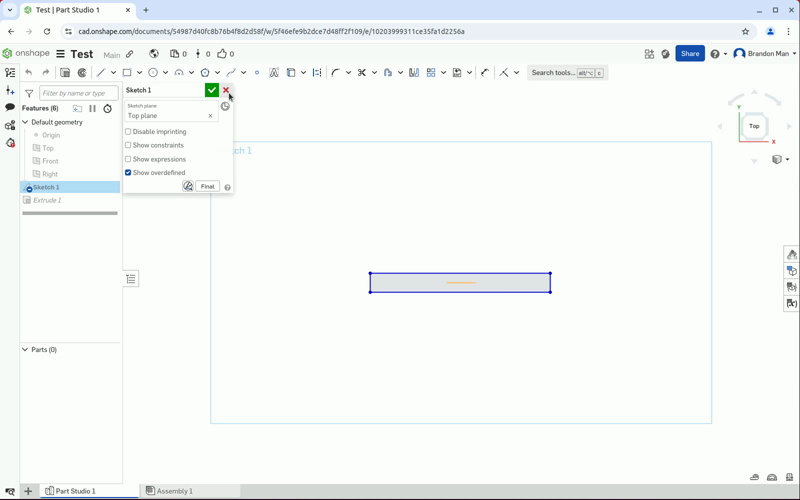
key(shift+s)
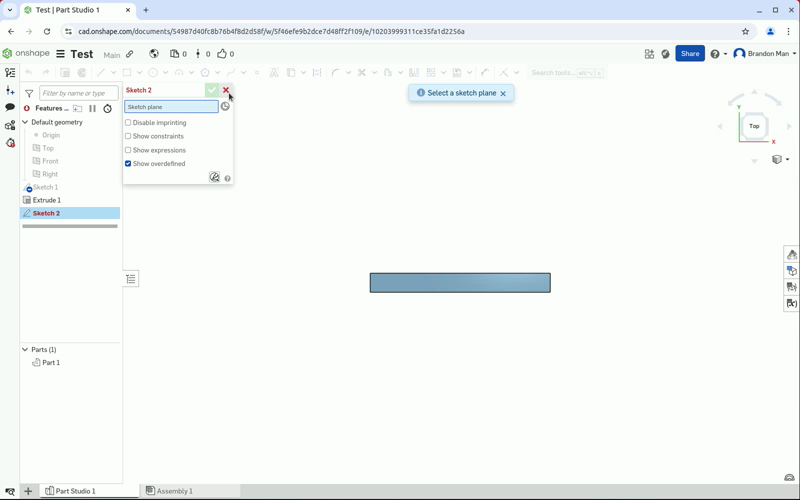
mouse_move(73, 150)
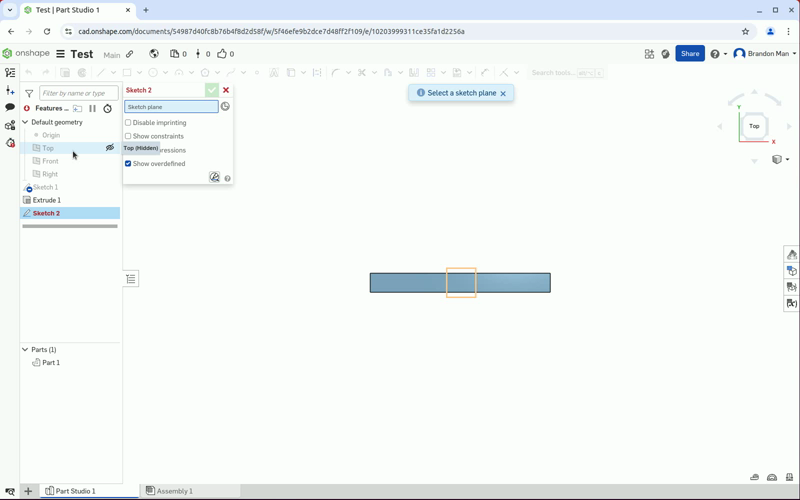
click(73, 150)
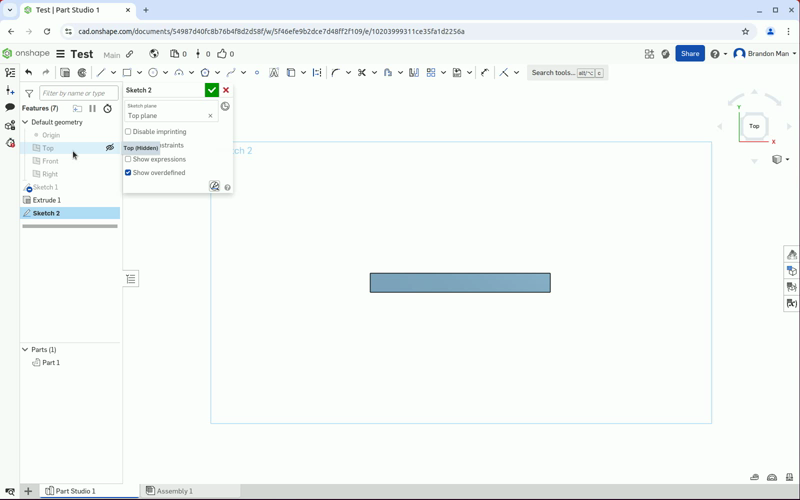
mouse_move(73, 352)
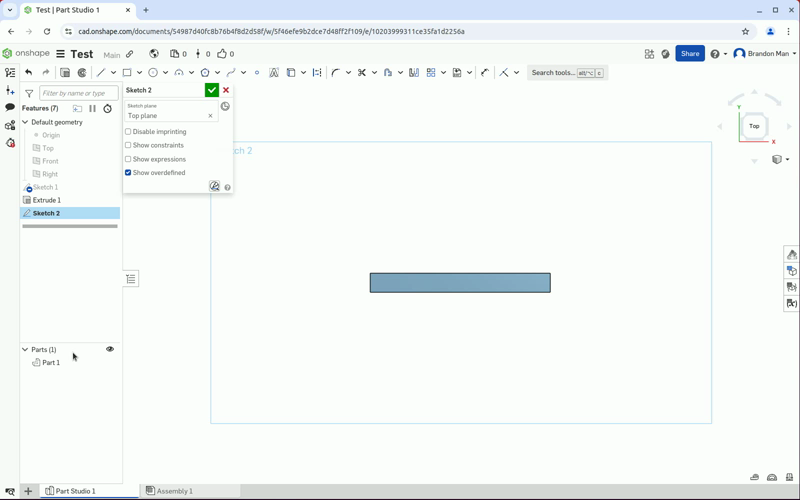
key(y)
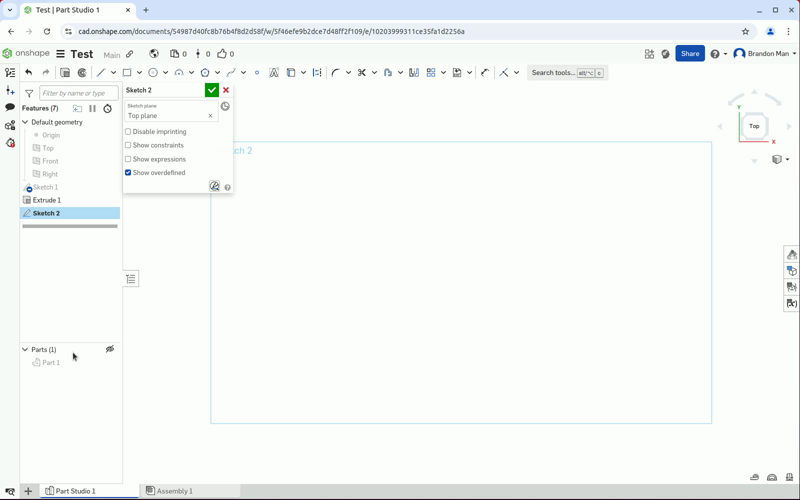
key(l)
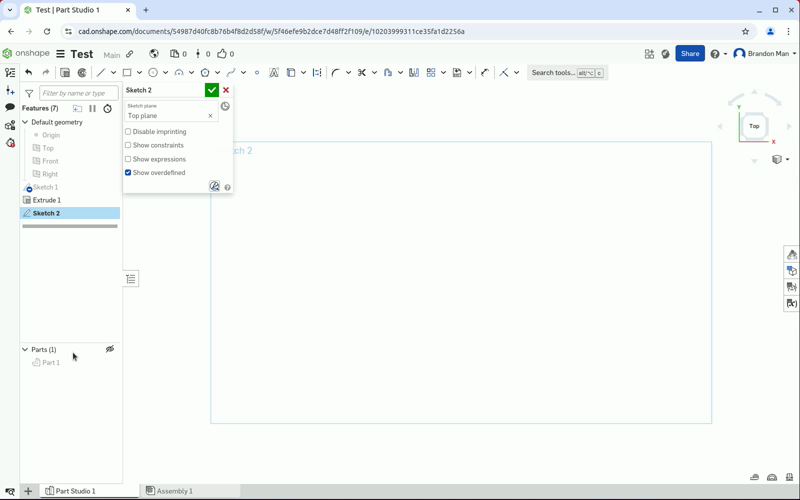
key_down(shift)
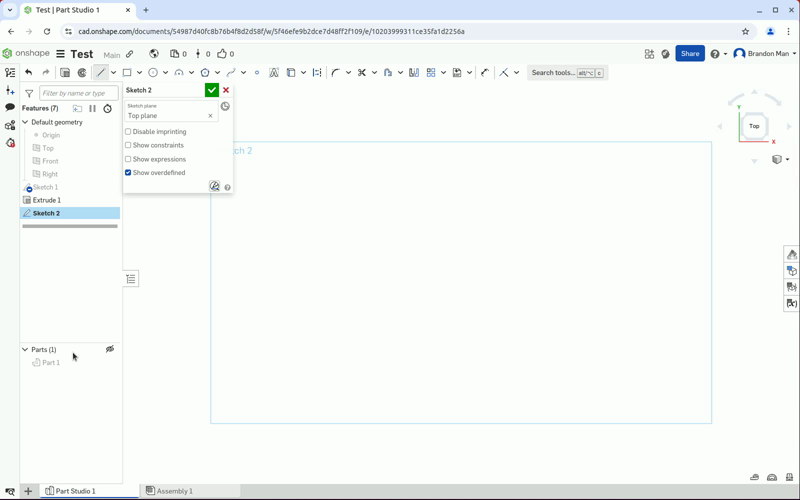
mouse_move(370, 273)
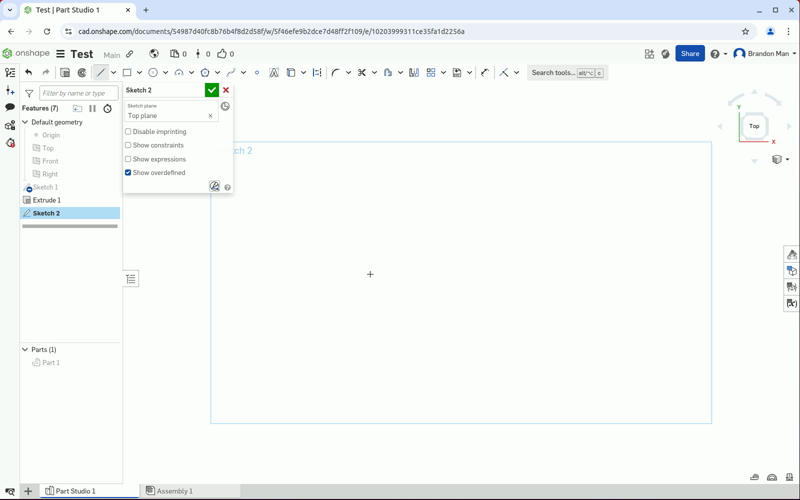
click(370, 273)
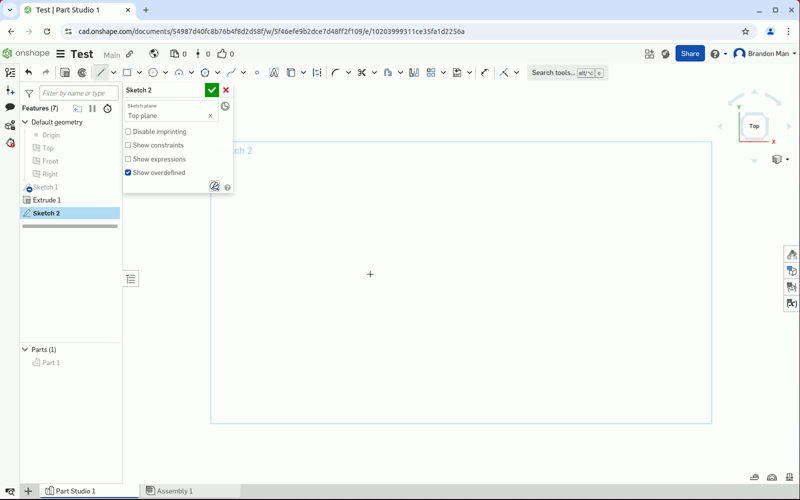
key_up(shift)
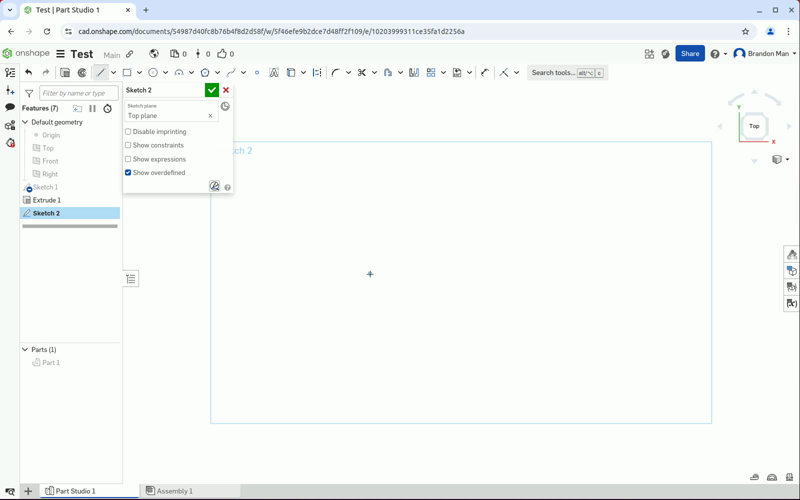
key_down(shift)
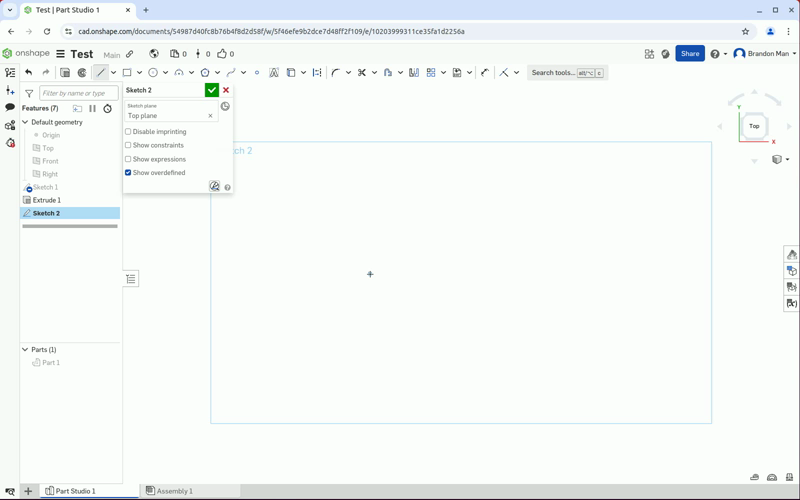
mouse_move(550, 273)
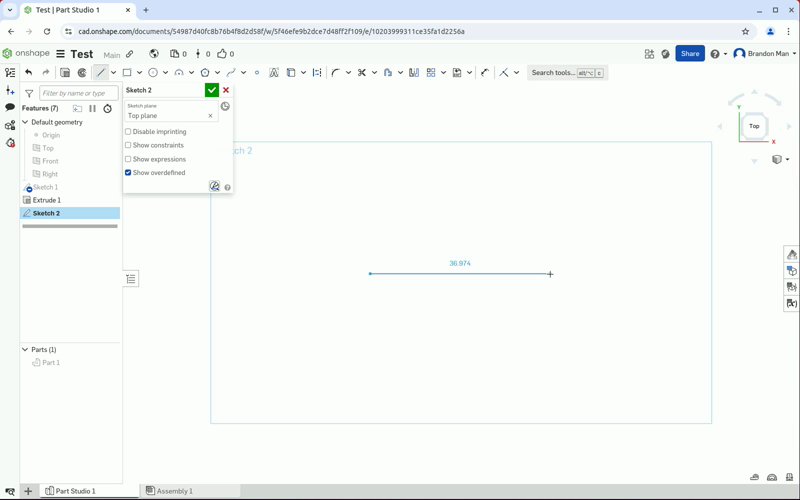
click(550, 273)
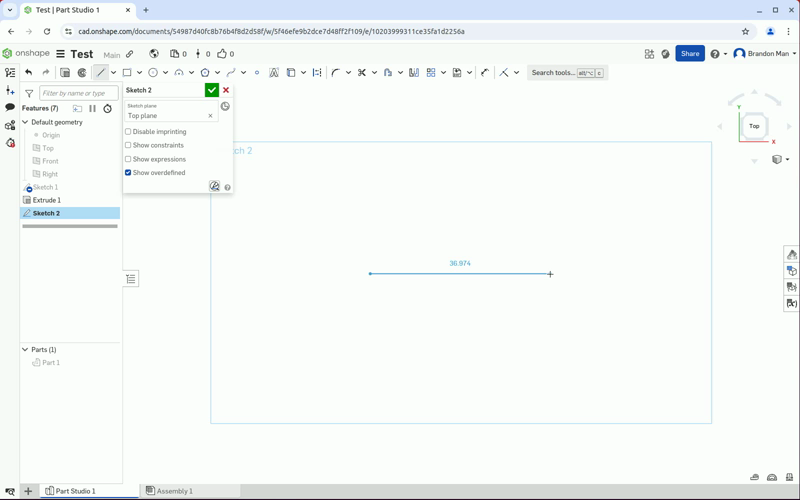
key_up(shift)
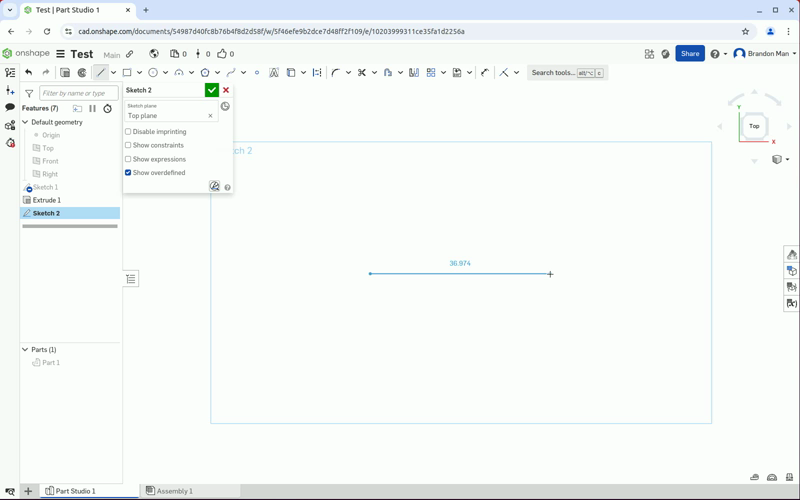
key_down(shift)
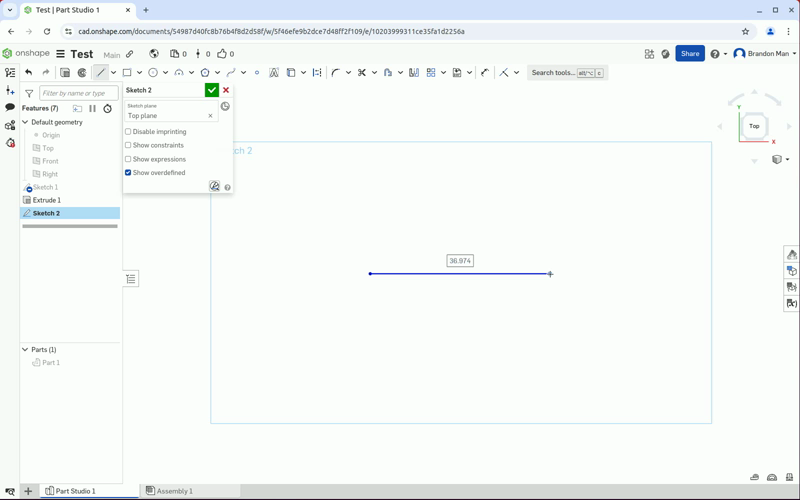
mouse_move(580, 273)
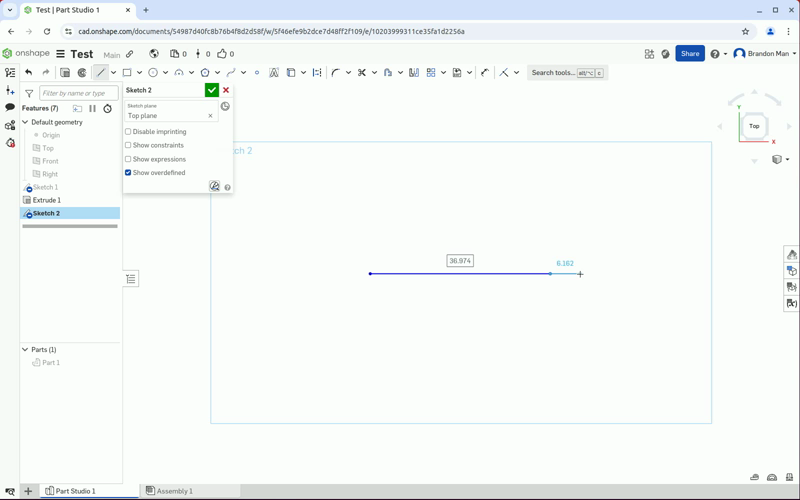
mouse_move(550, 264)
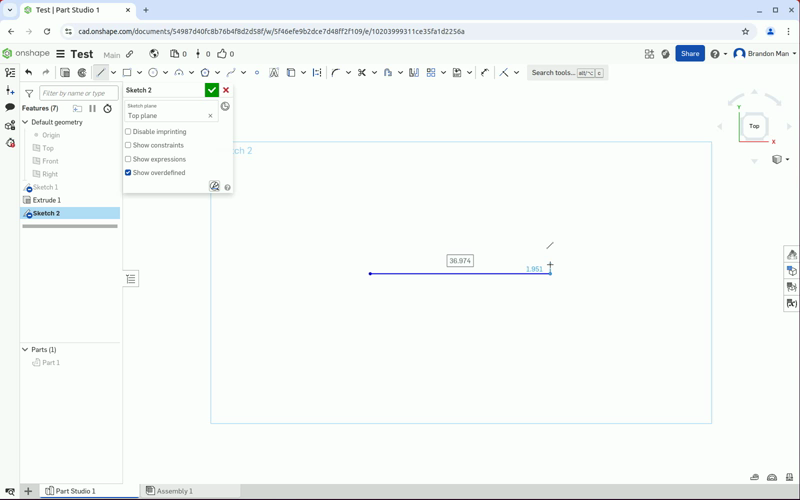
click(550, 264)
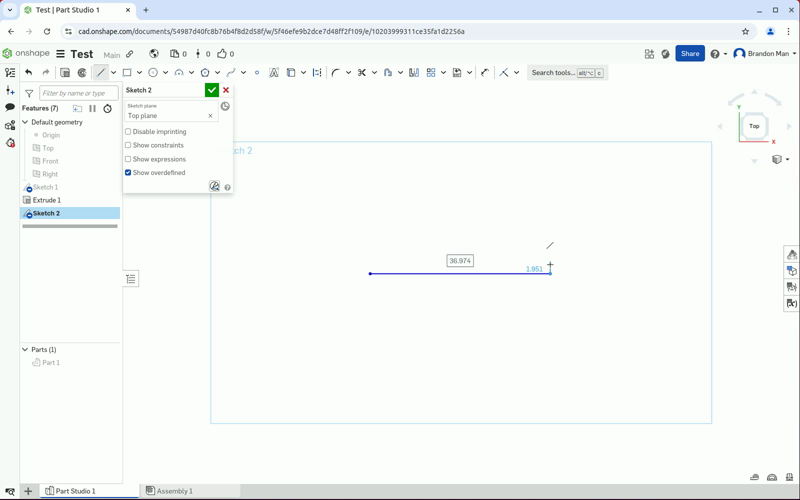
key_up(shift)
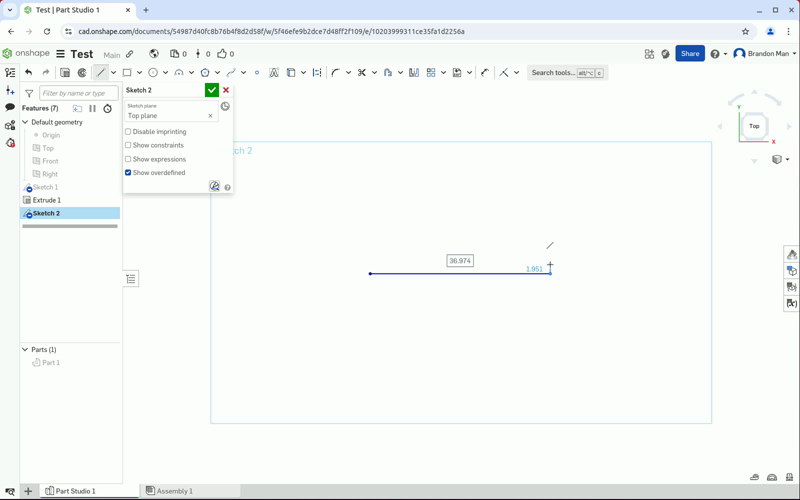
key_down(shift)
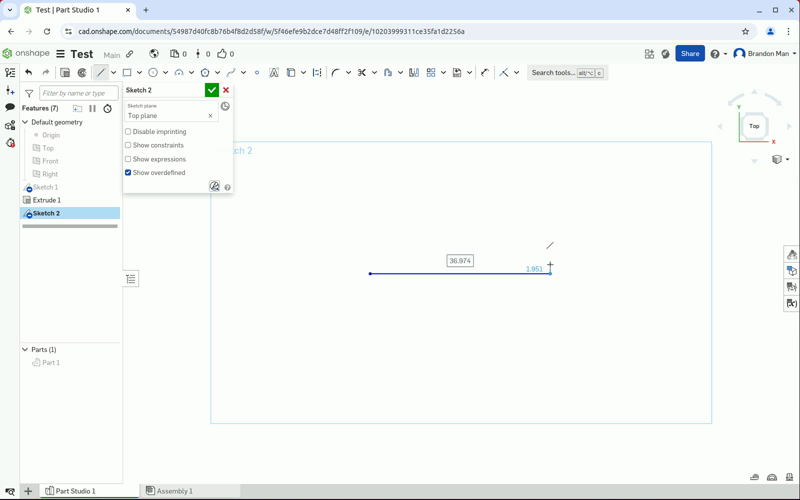
mouse_move(370, 264)
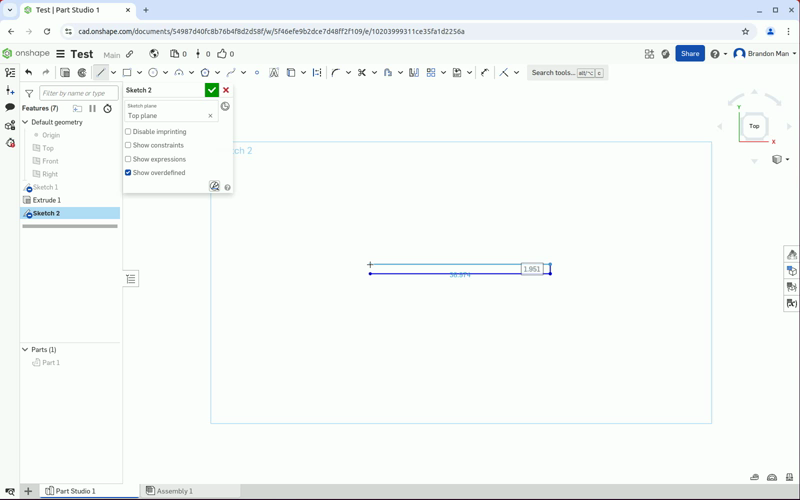
click(370, 264)
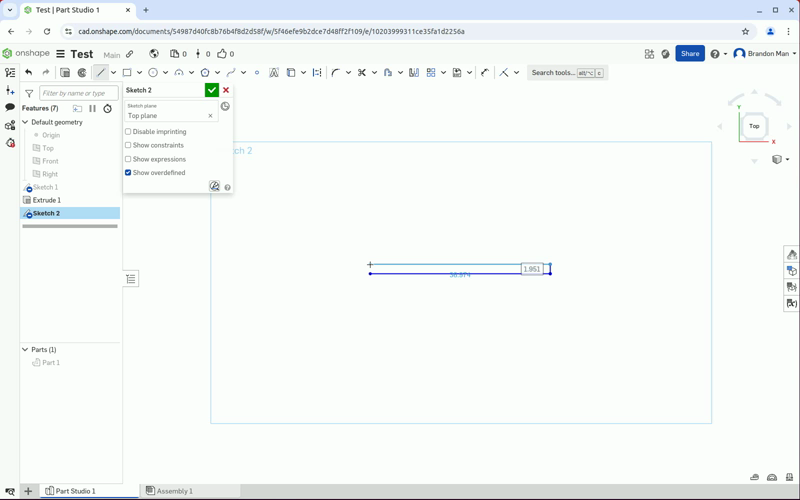
key_up(shift)
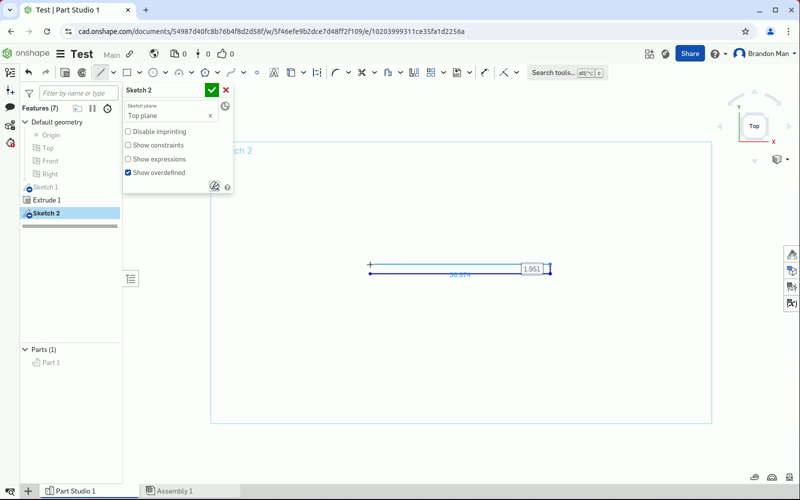
mouse_move(400, 264)
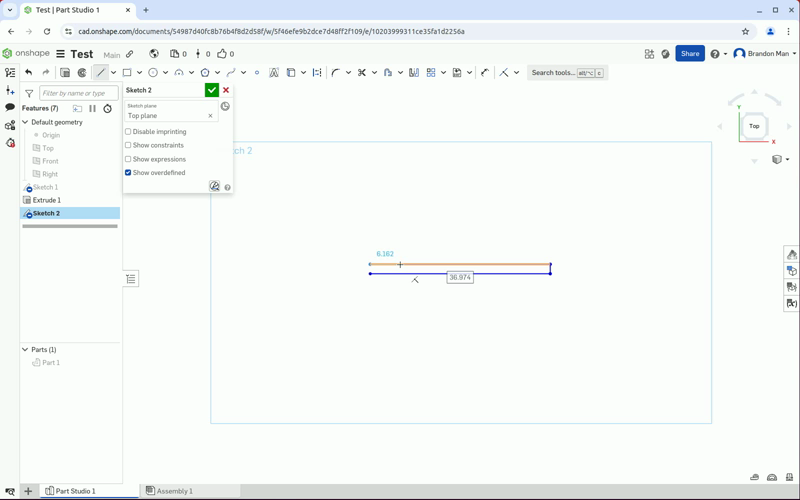
key_down(shift)
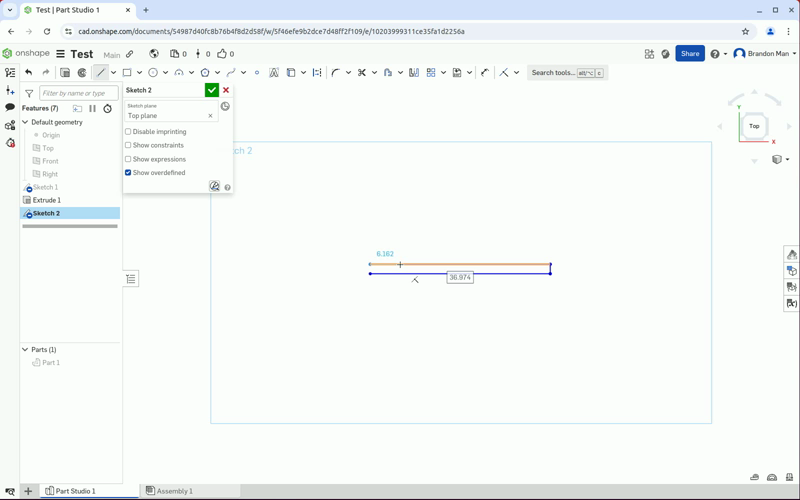
mouse_move(370, 273)
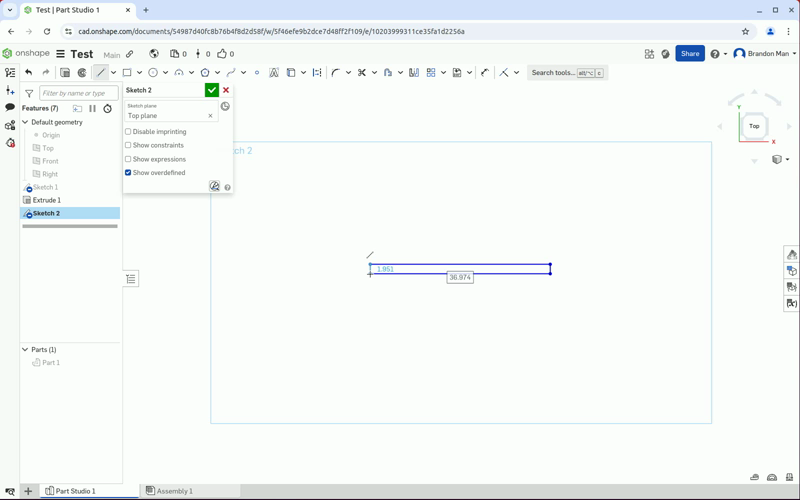
key_up(shift)
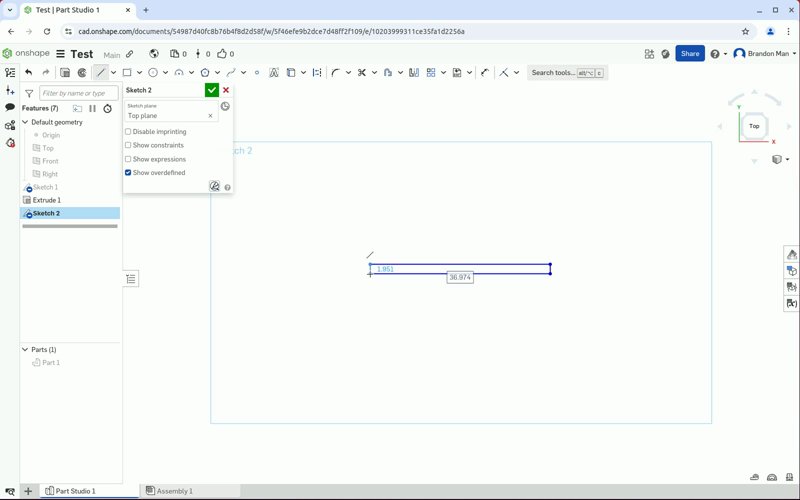
click(370, 273)
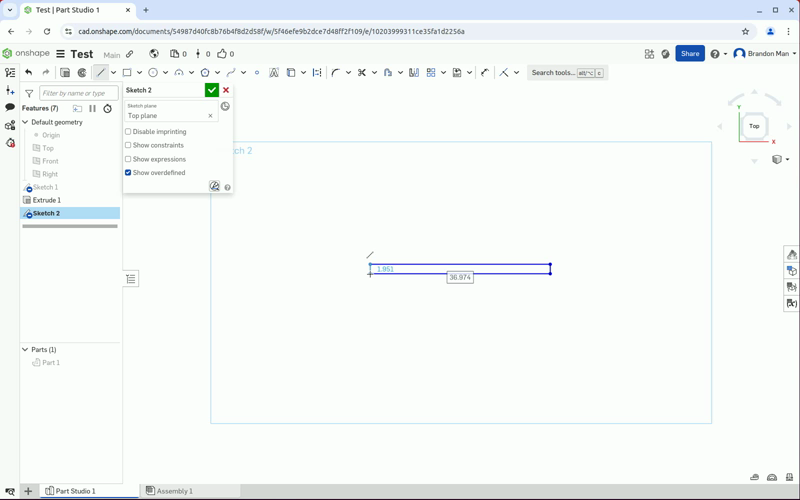
key(esc)
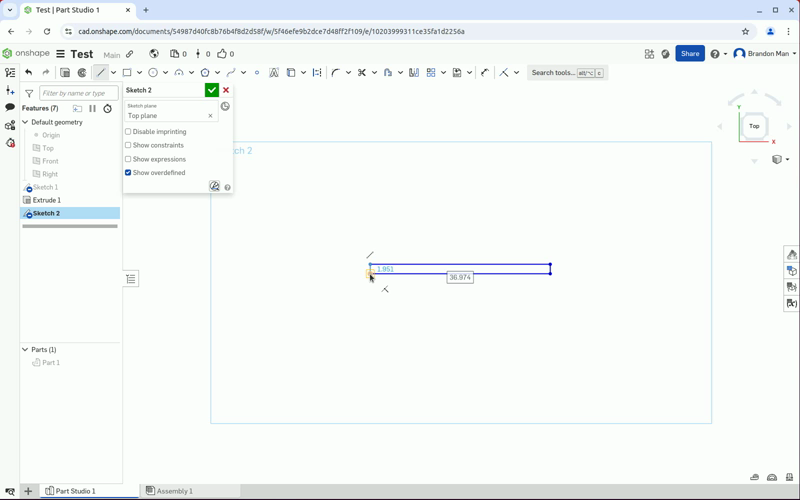
mouse_move(505, 267)
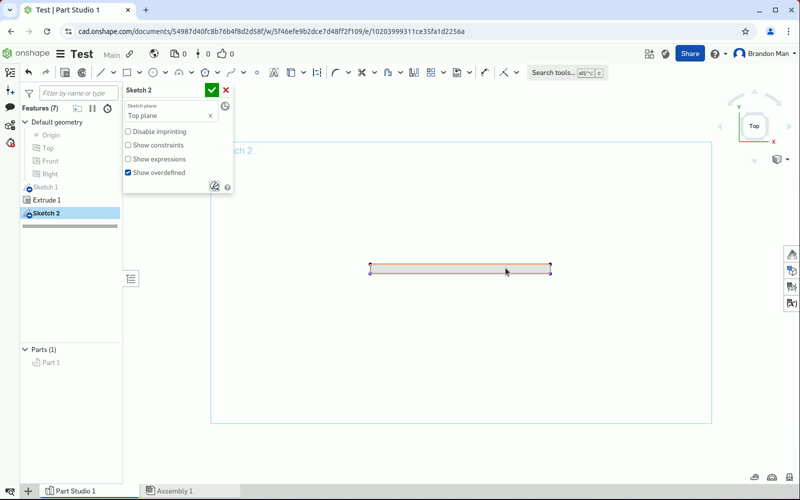
scroll(6)
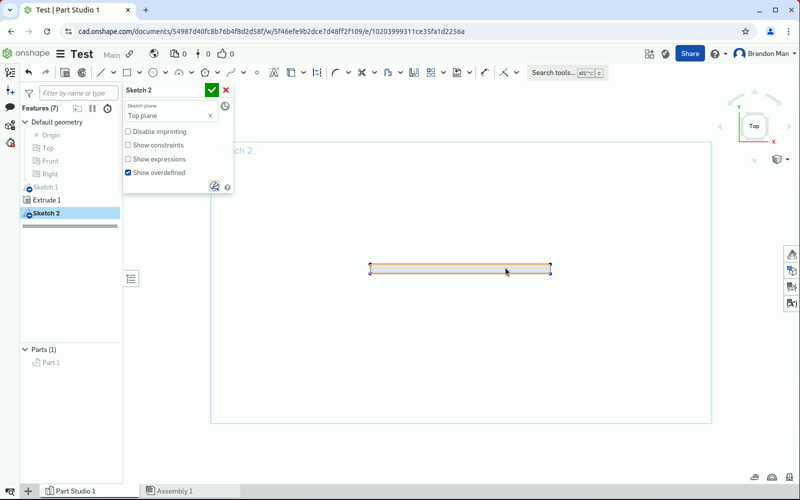
scroll(6)
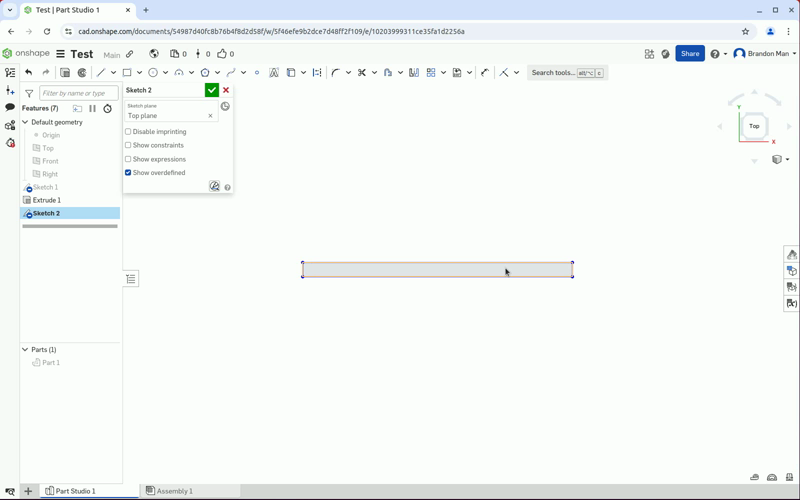
scroll(6)
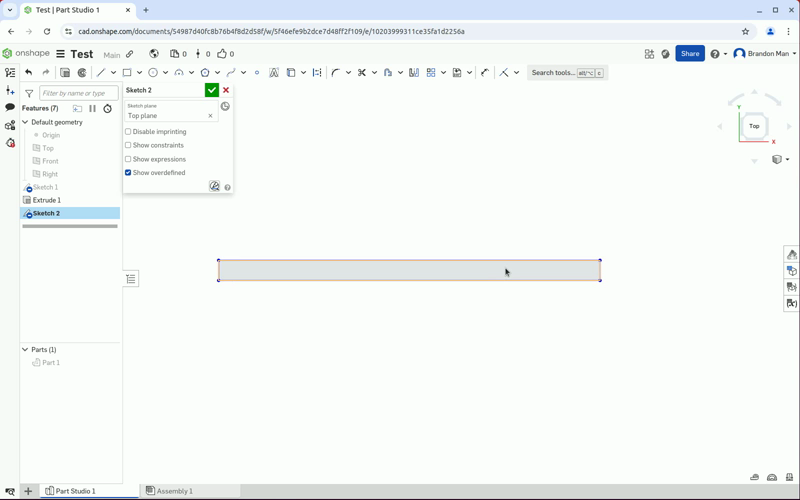
scroll(6)
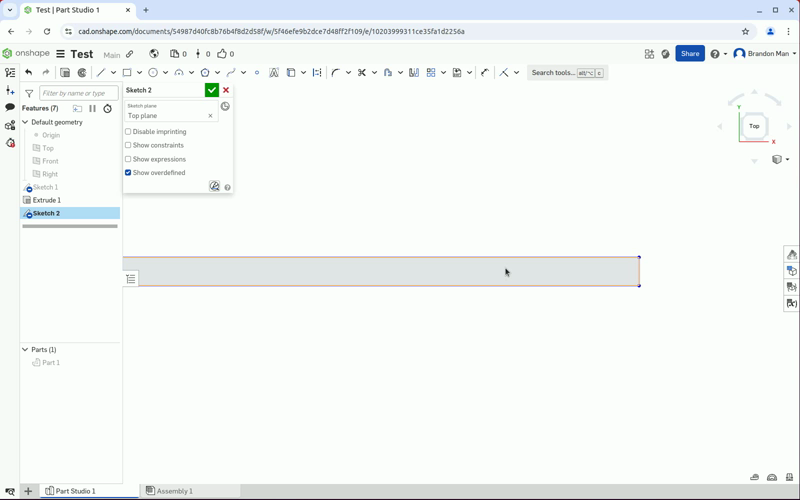
scroll(6)
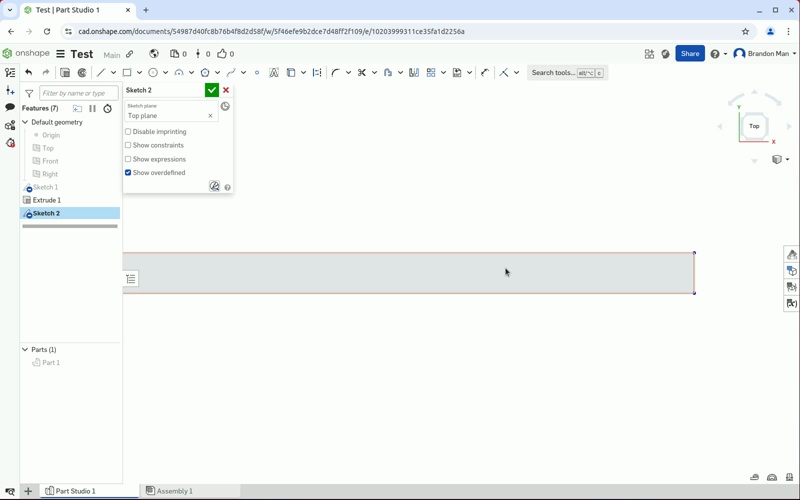
scroll(6)
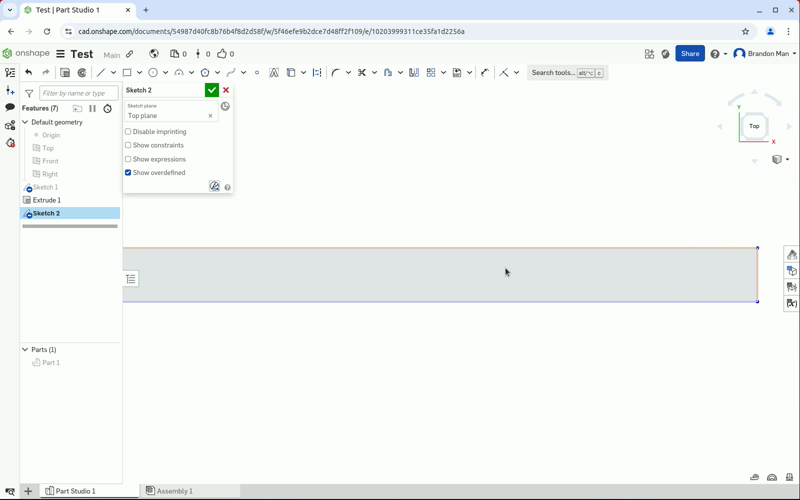
scroll(6)
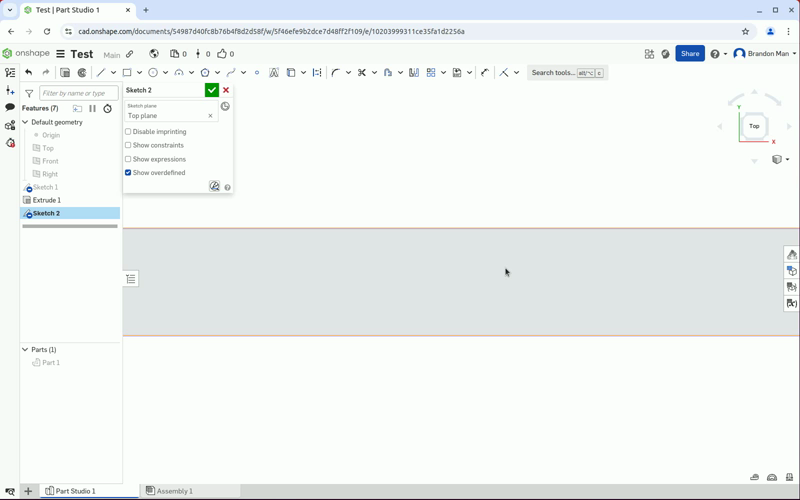
click(505, 267)
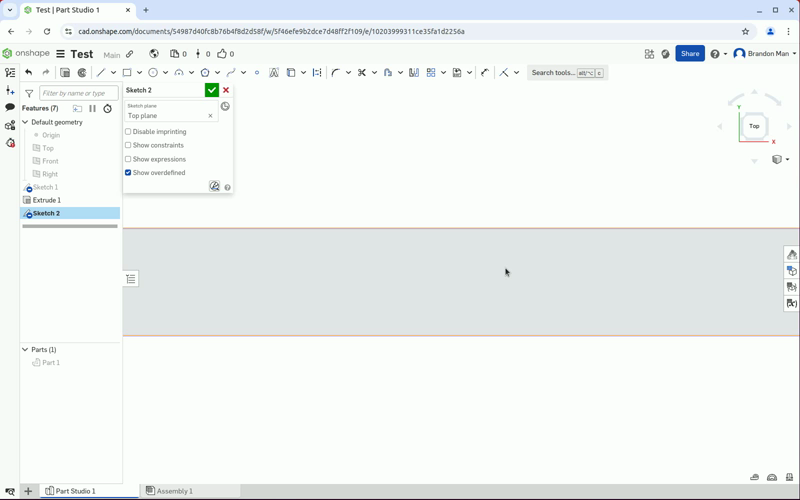
scroll(-6)
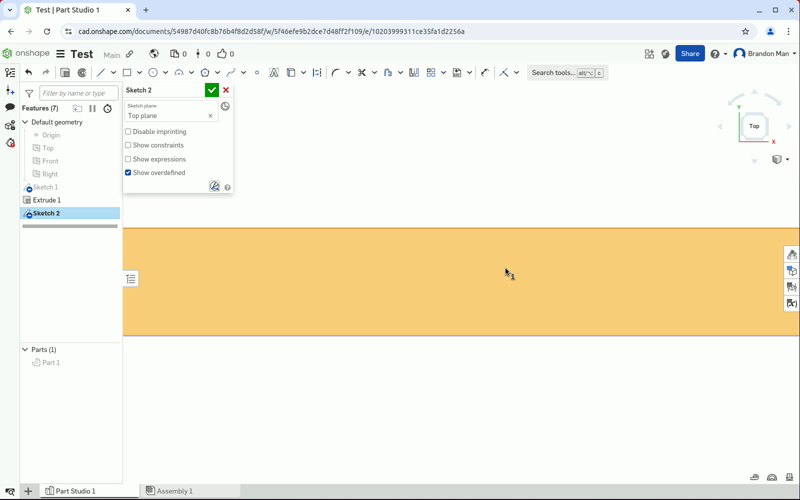
scroll(-6)
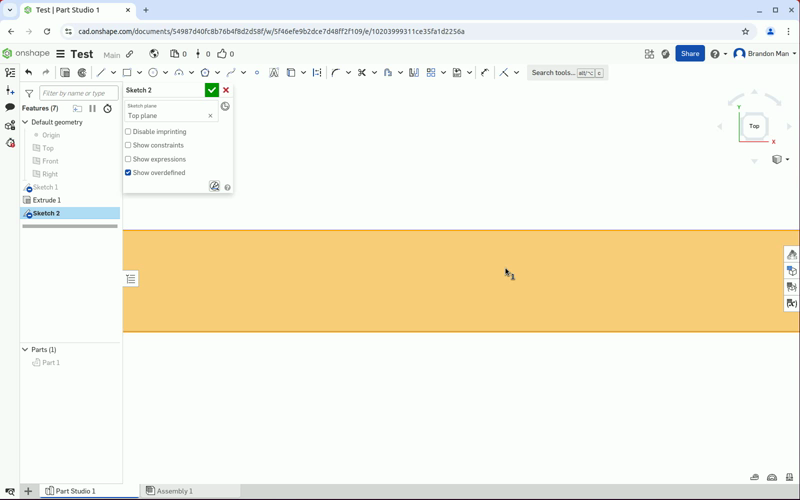
scroll(-6)
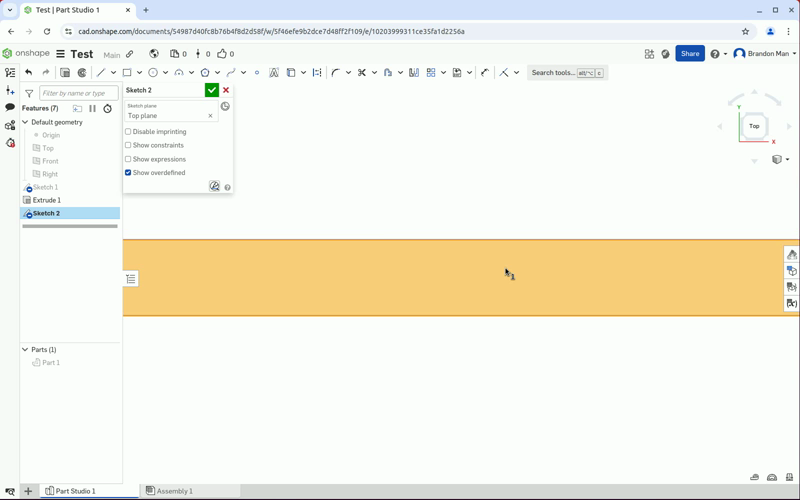
scroll(-6)
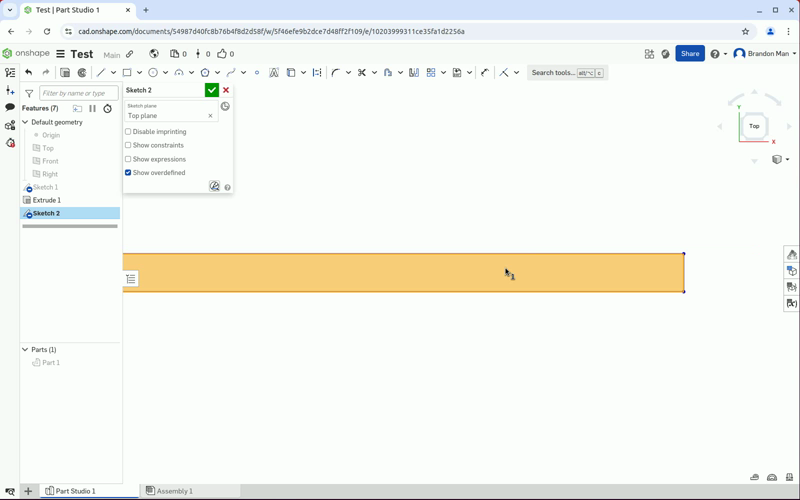
scroll(-6)
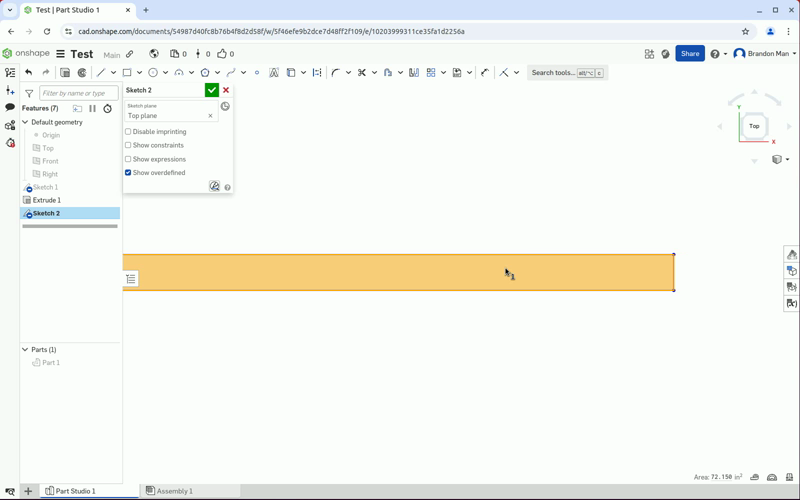
scroll(-6)
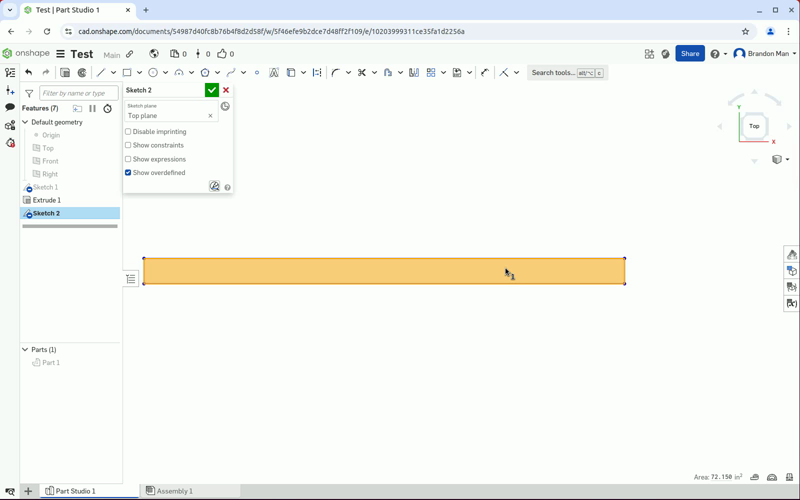
scroll(-6)
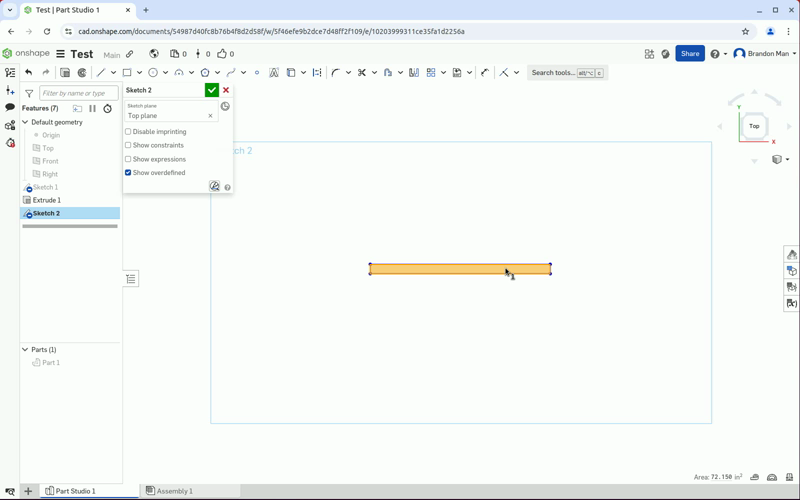
mouse_move(73, 352)
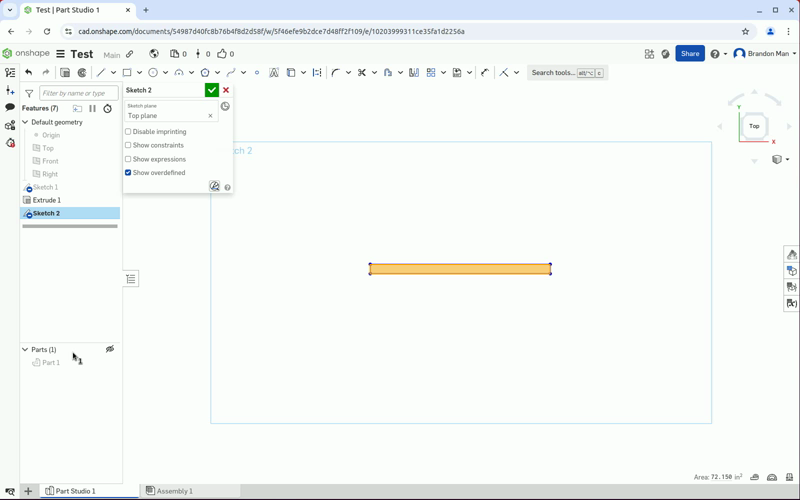
key(shift+y)
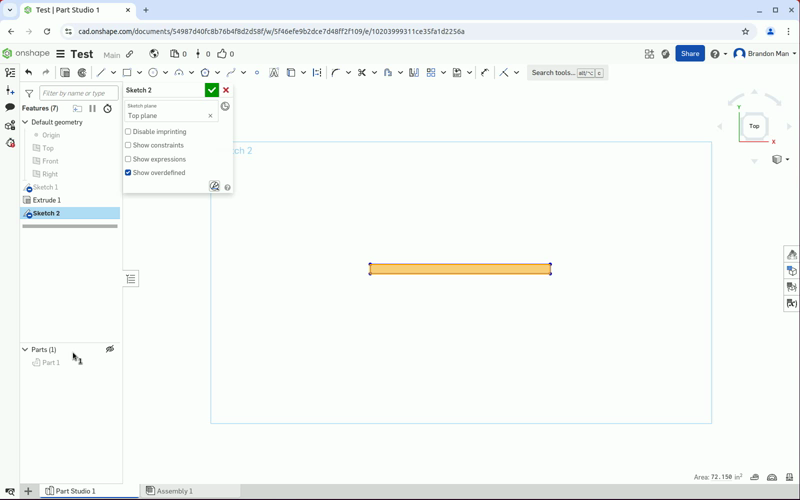
key(shift+e)
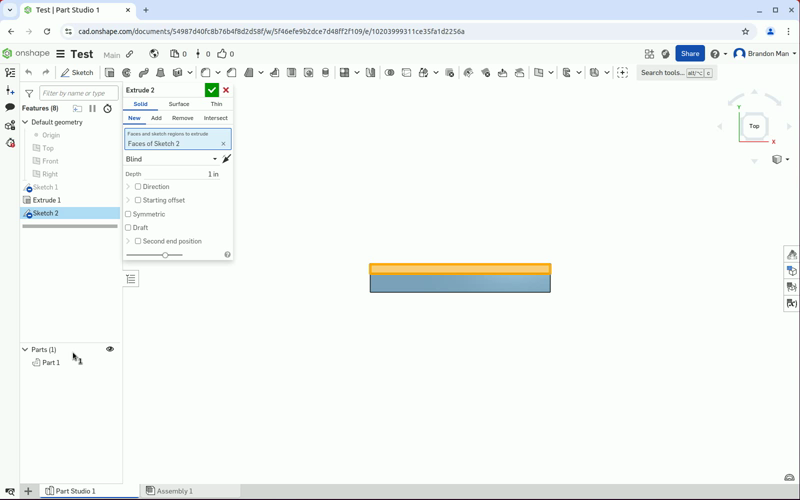
mouse_move(143, 106)
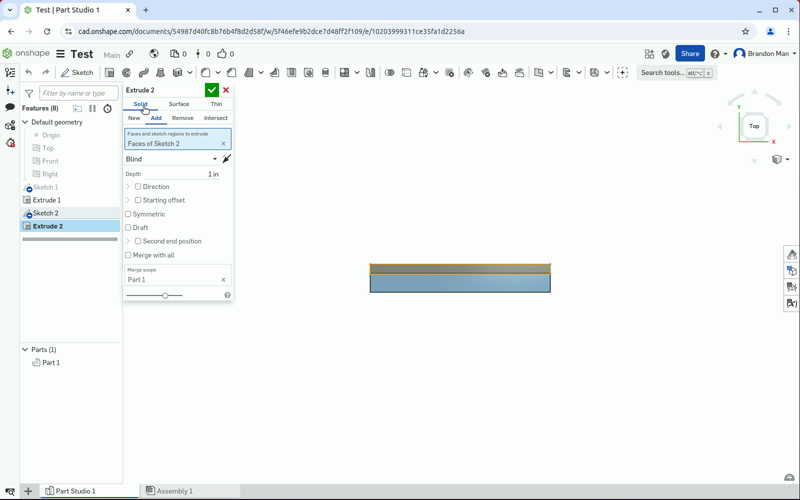
click(143, 106)
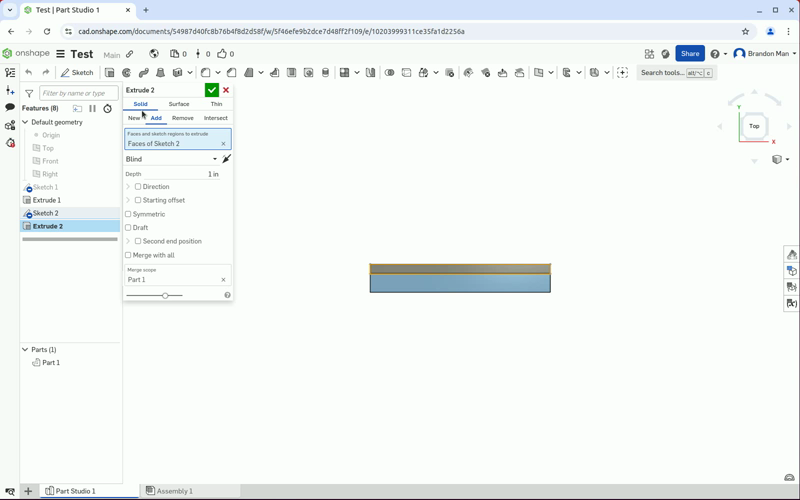
mouse_move(137, 120)
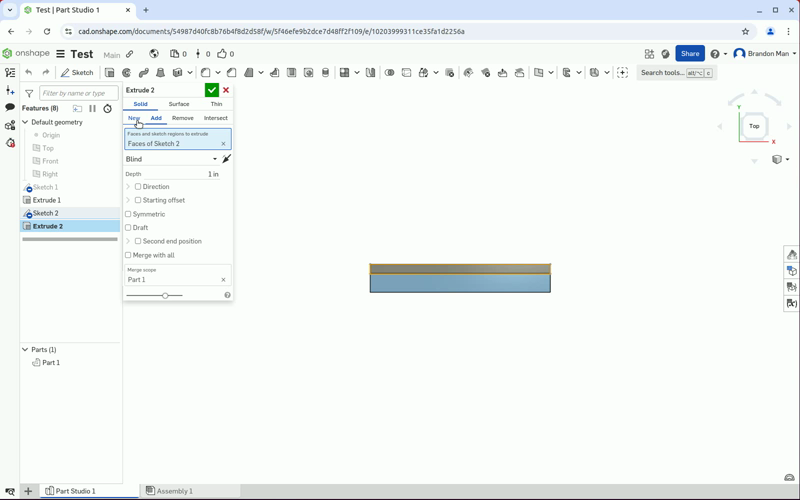
click(137, 120)
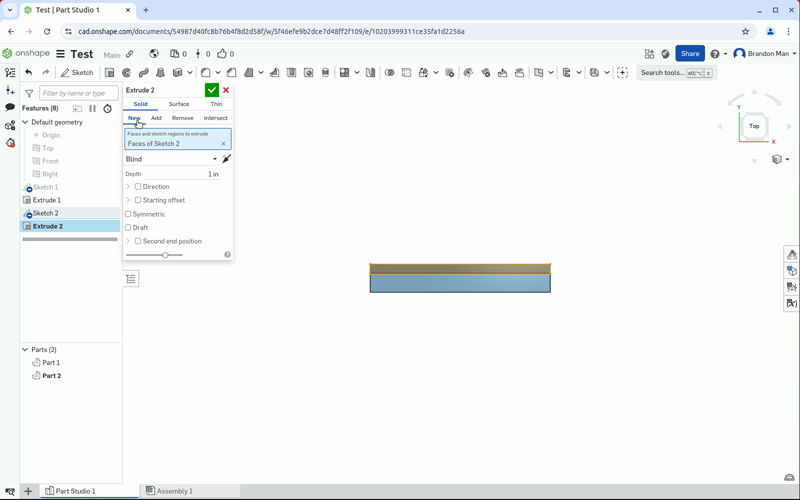
key(tab, 4)
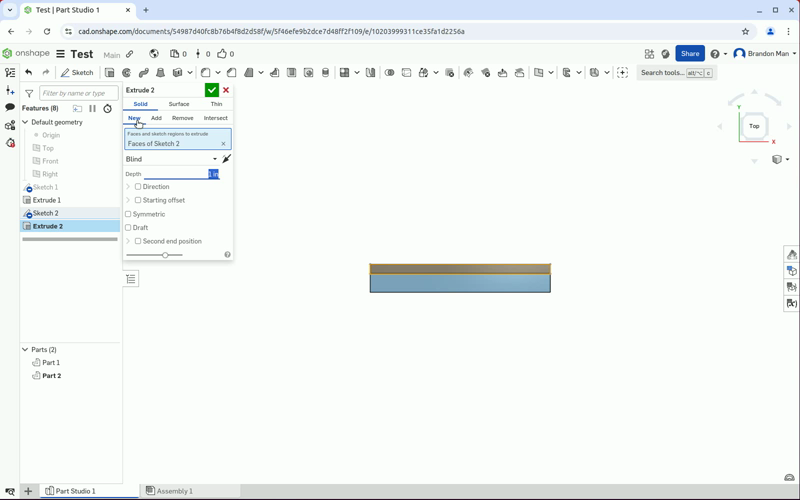
text(4.574)
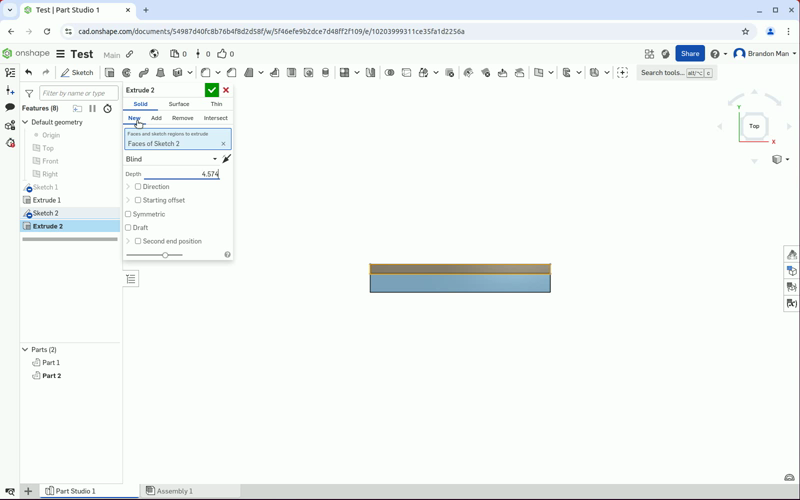
key(enter)
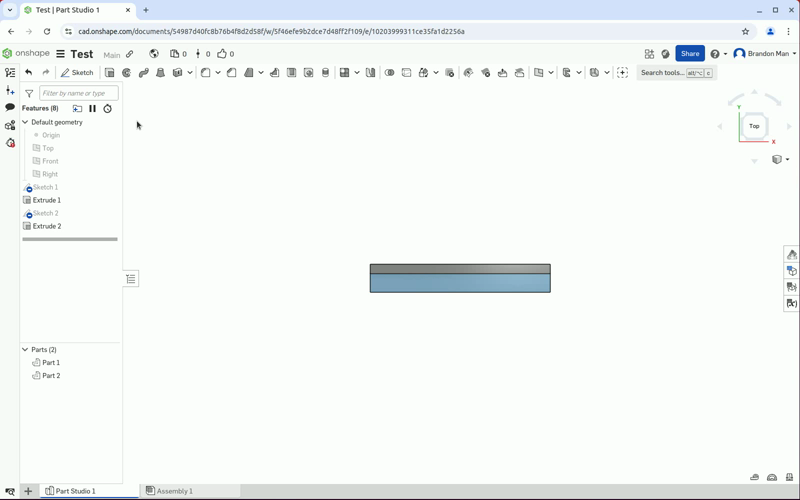
key(shift+h)
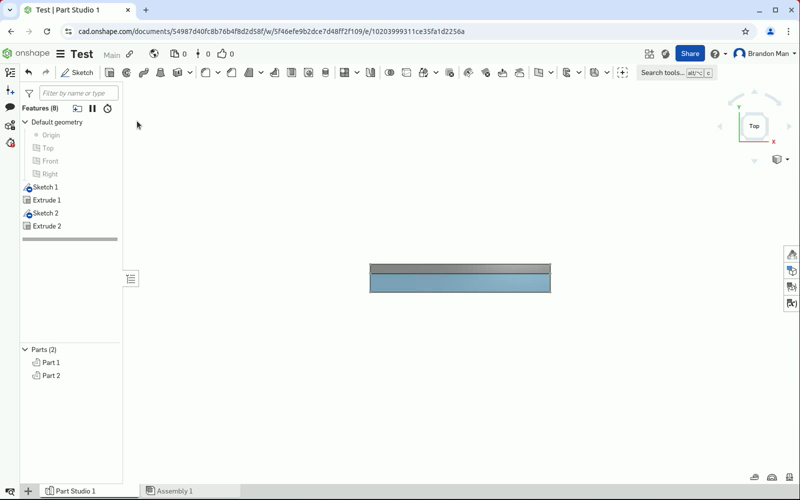
key(shift+h)
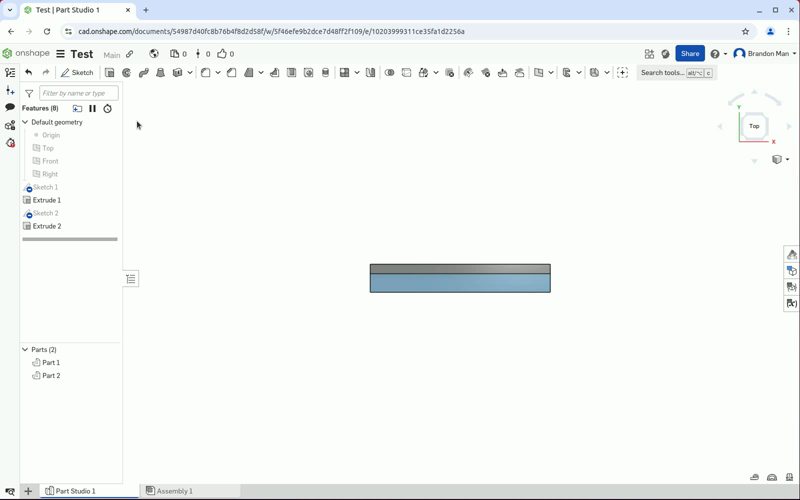
mouse_move(73, 189)
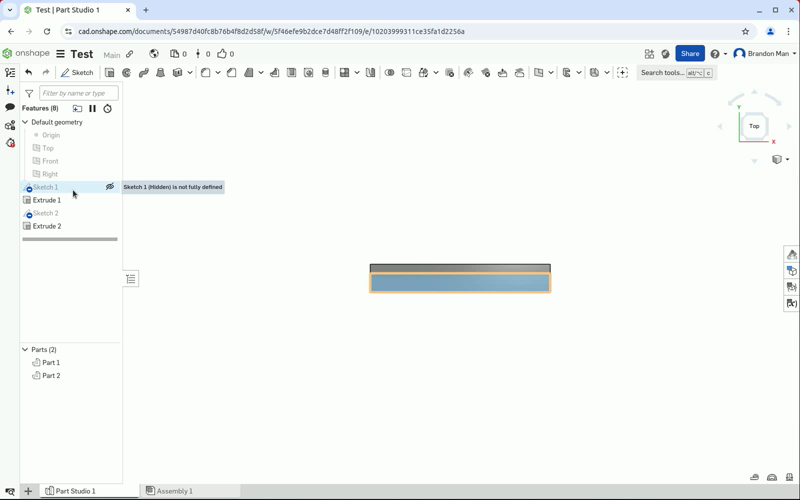
click(73, 189)
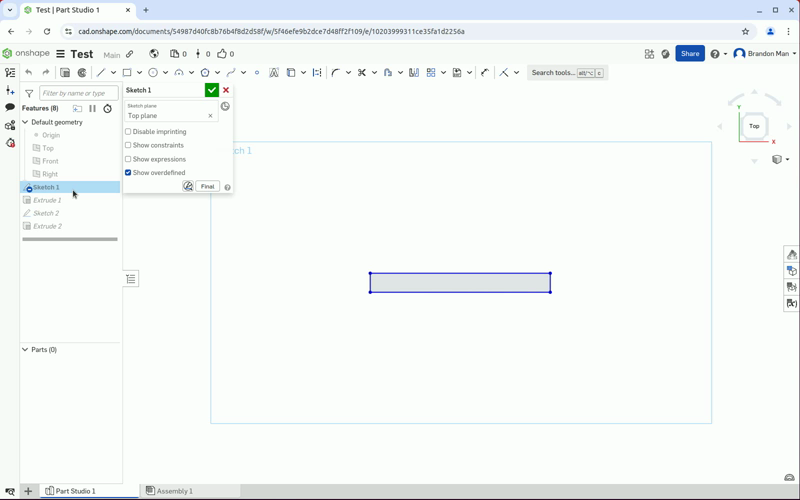
mouse_move(229, 92)
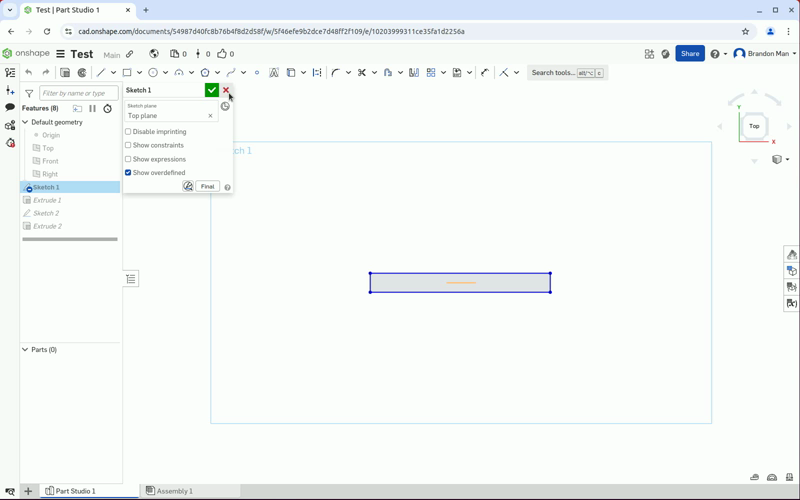
click(229, 92)
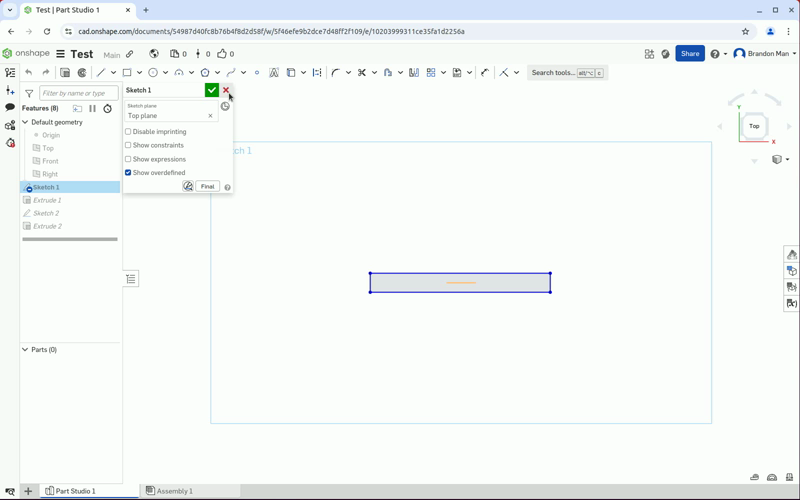
key(shift+s)
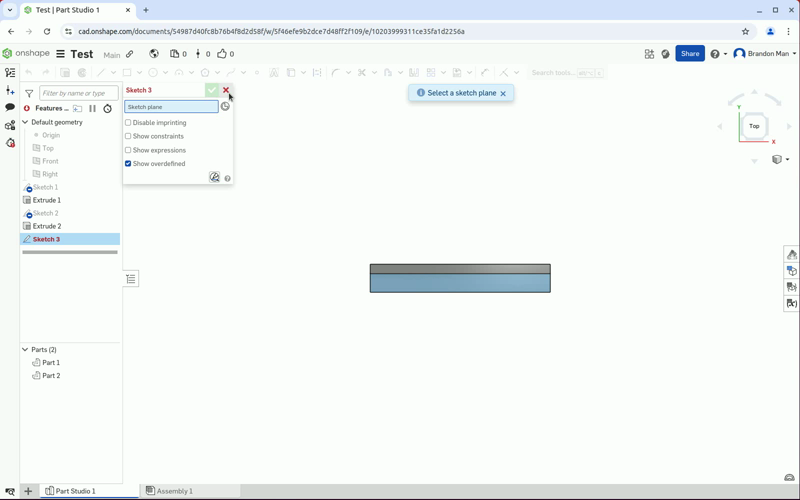
mouse_move(73, 150)
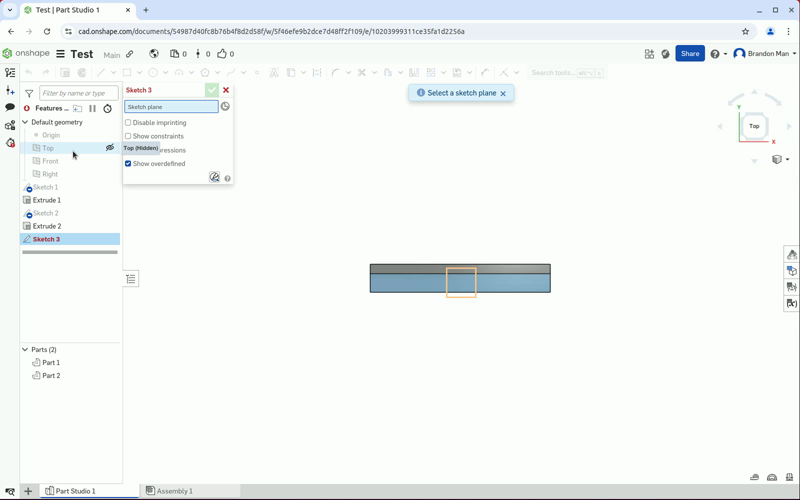
click(73, 150)
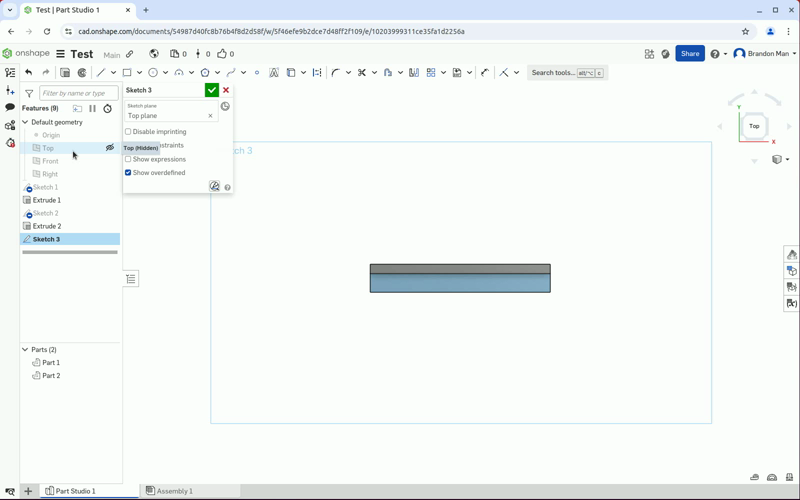
mouse_move(73, 352)
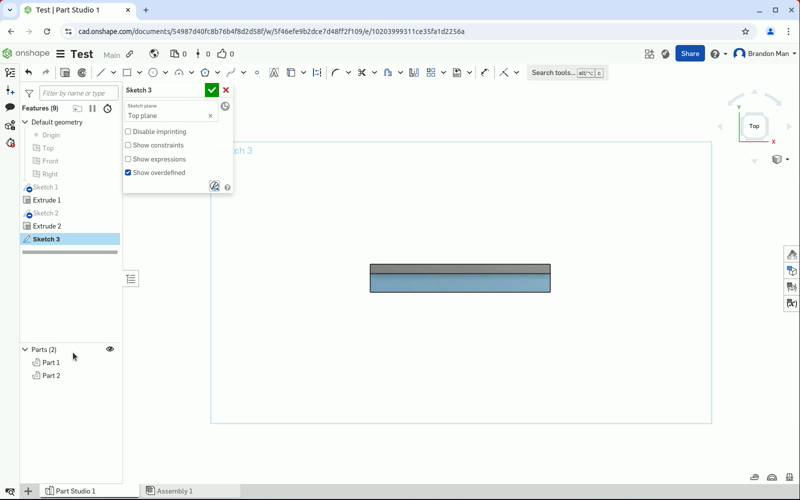
key(y)
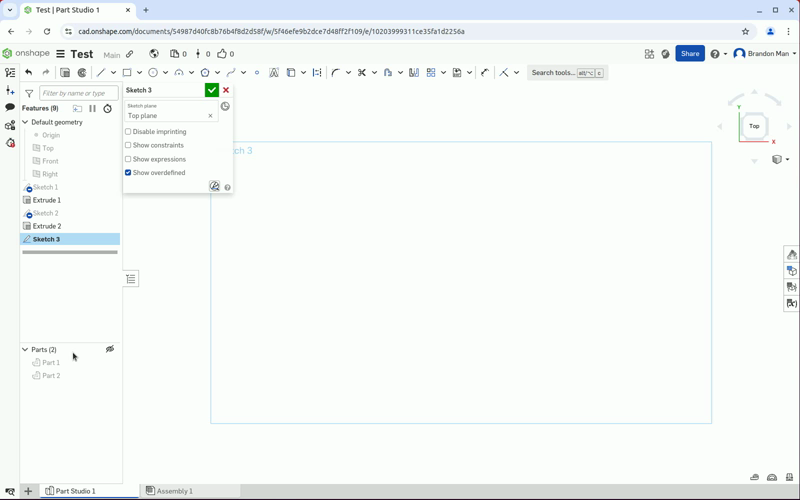
key(l)
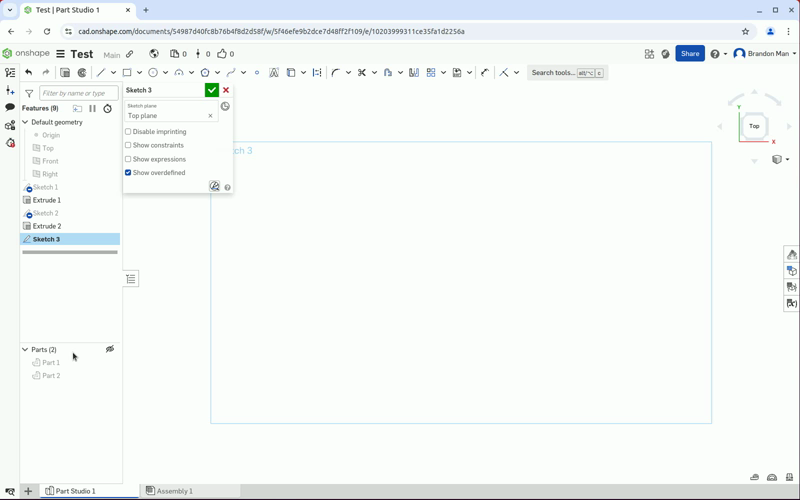
key_down(shift)
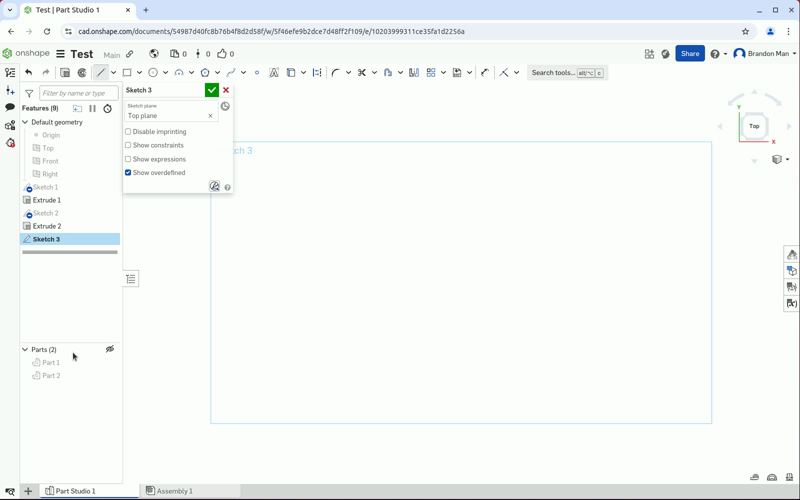
mouse_move(370, 300)
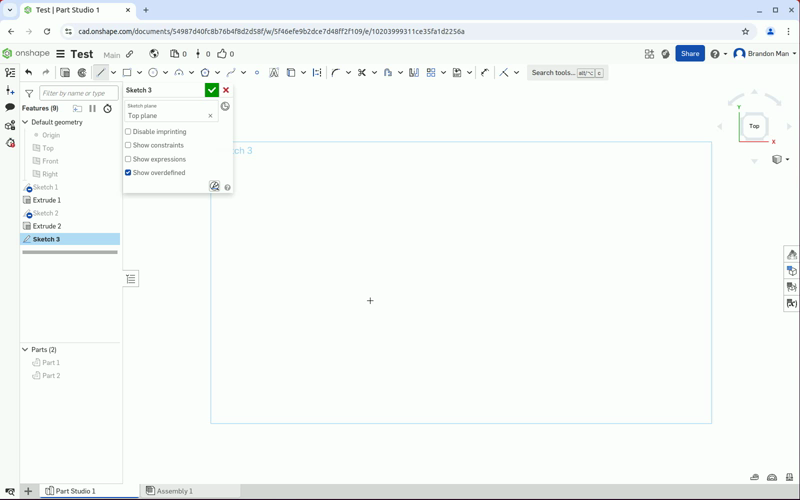
click(370, 300)
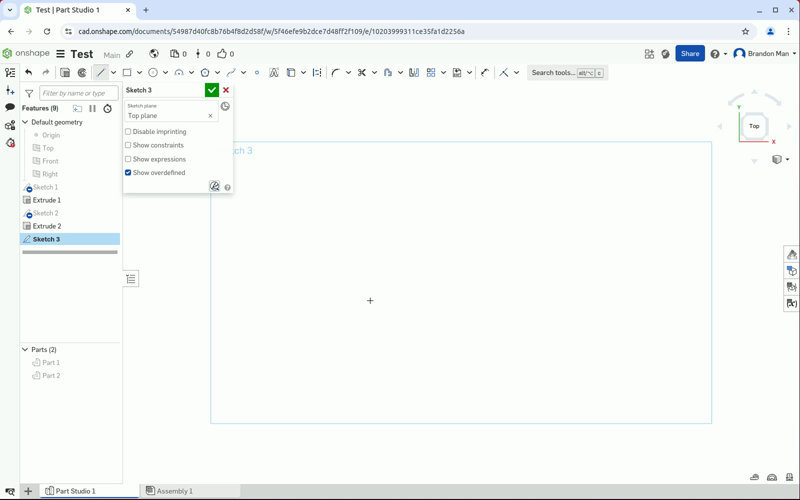
key_up(shift)
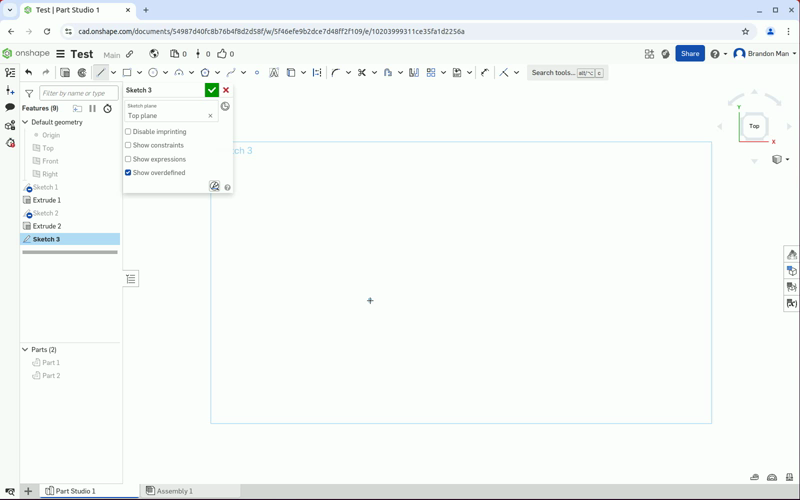
key_down(shift)
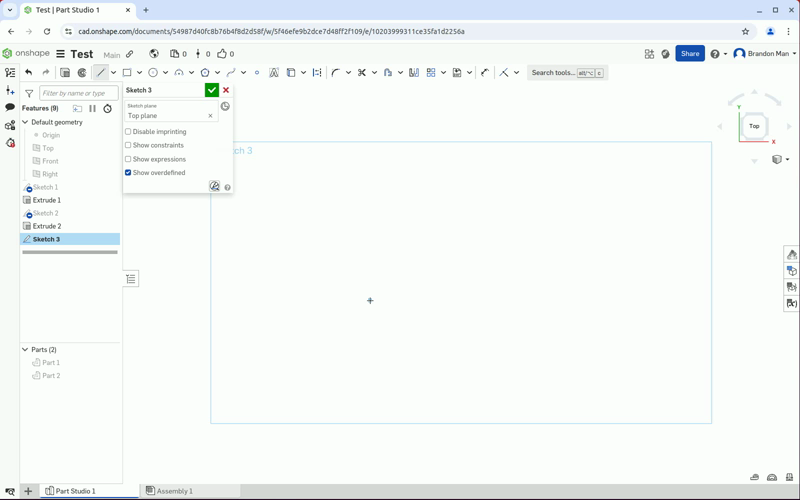
mouse_move(550, 300)
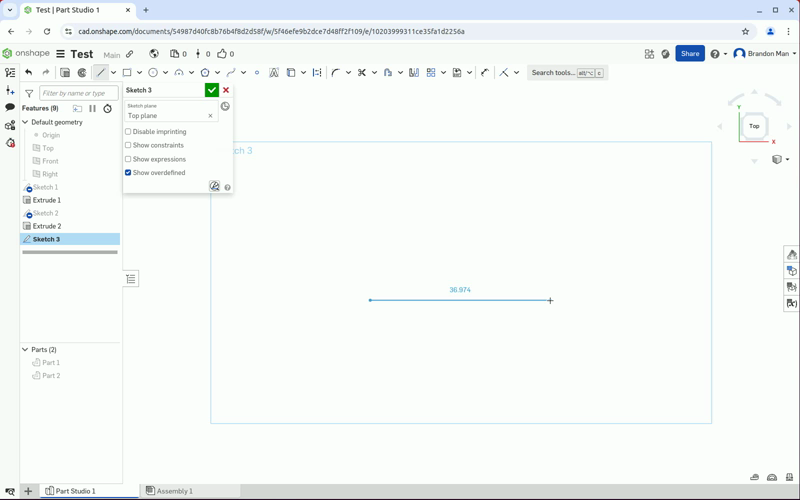
click(550, 300)
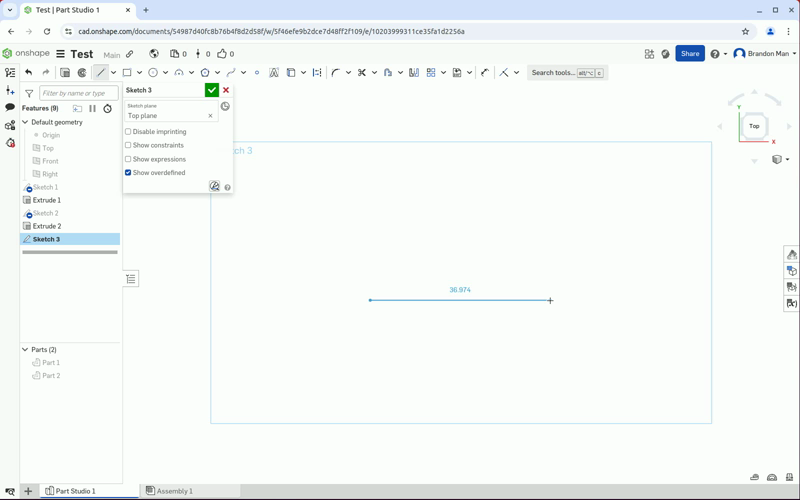
key_up(shift)
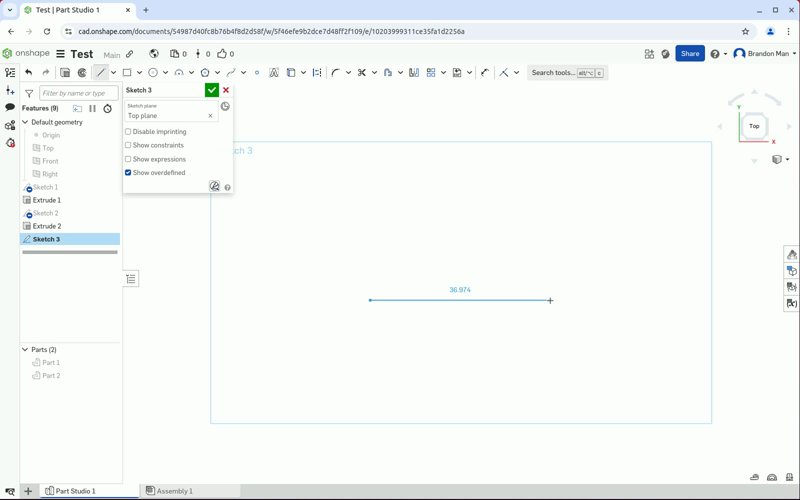
key_down(shift)
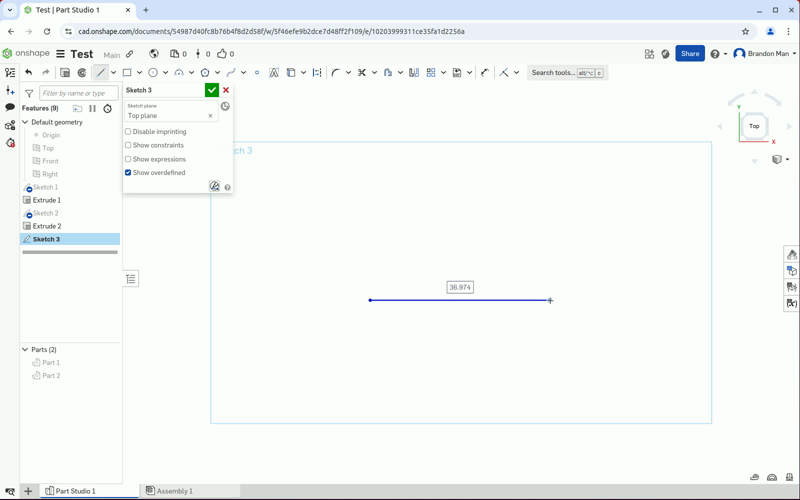
mouse_move(580, 300)
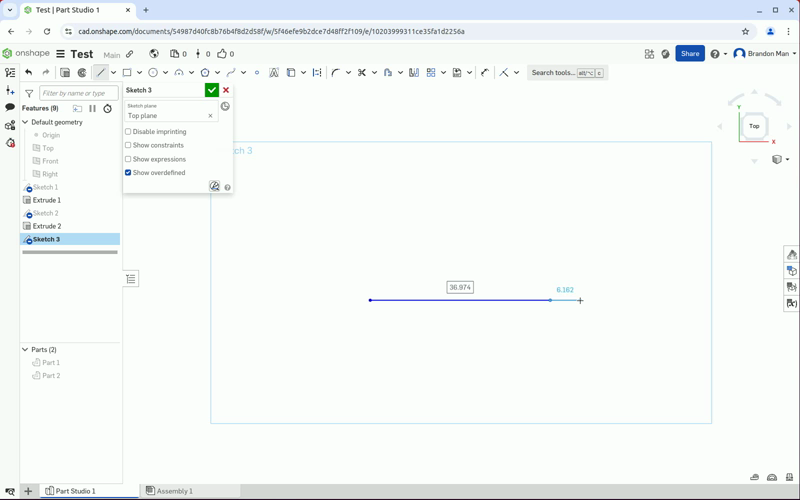
mouse_move(550, 291)
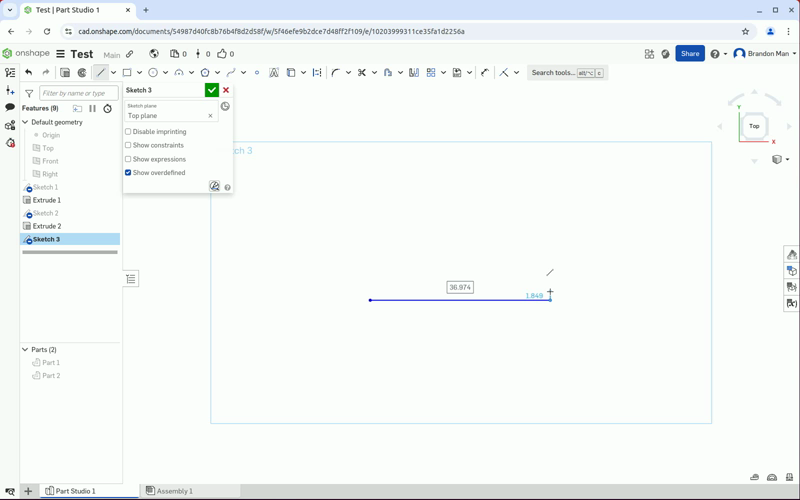
click(550, 291)
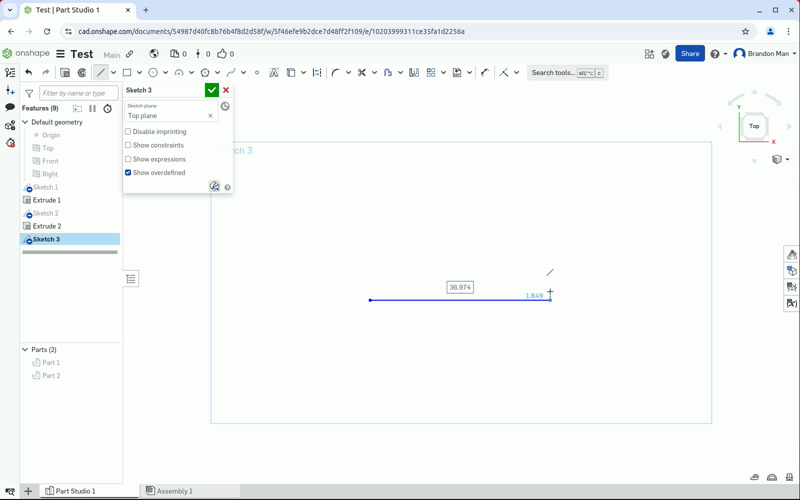
key_up(shift)
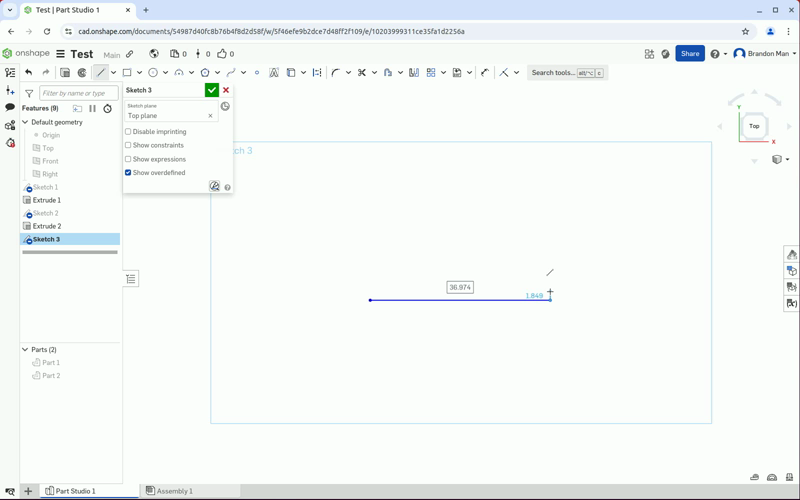
key_down(shift)
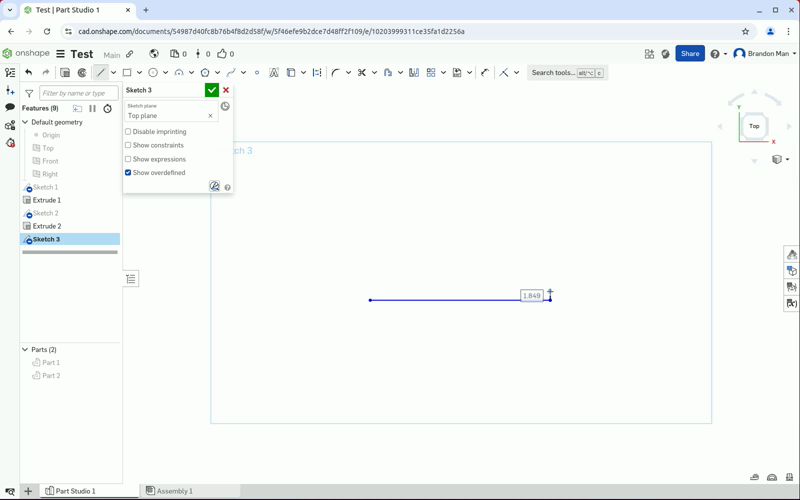
mouse_move(370, 291)
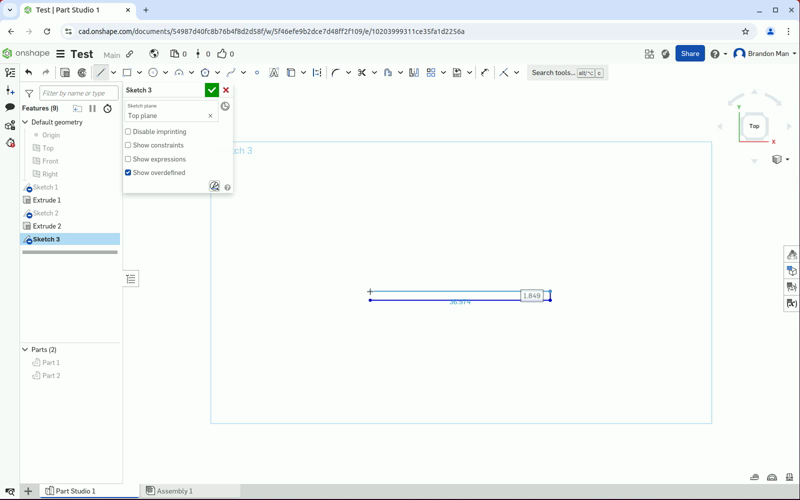
click(370, 291)
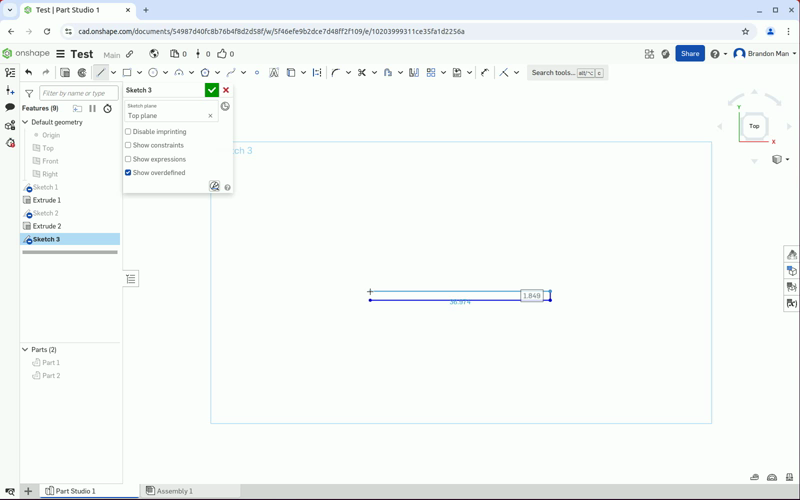
key_up(shift)
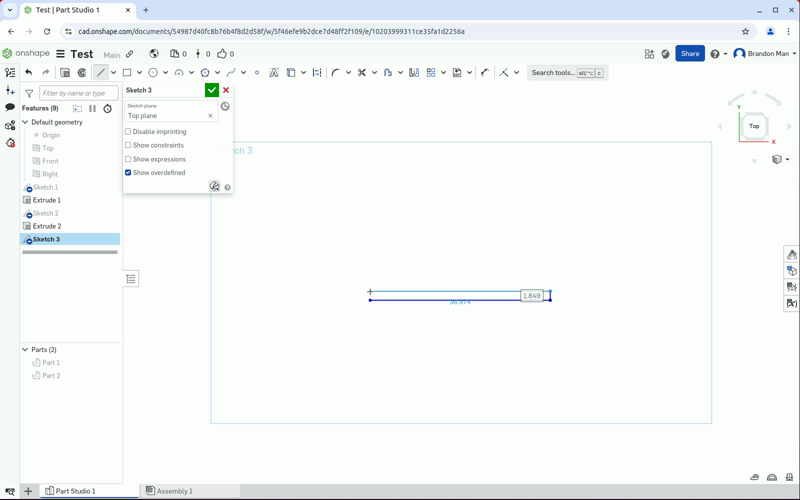
mouse_move(400, 291)
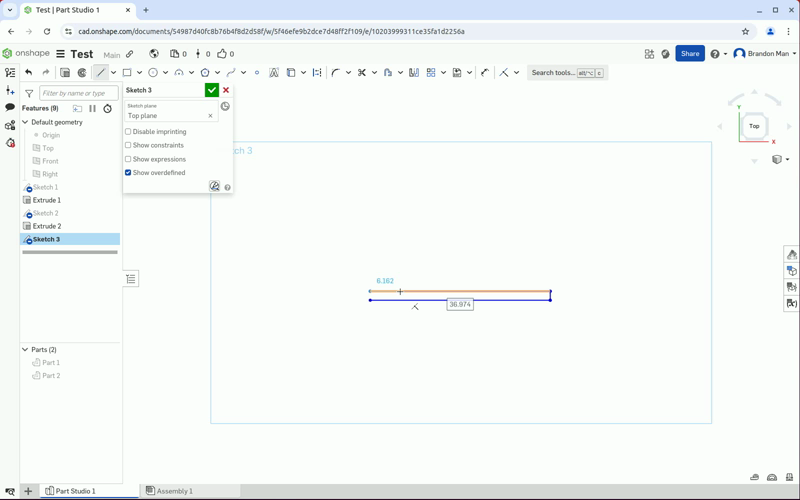
key_down(shift)
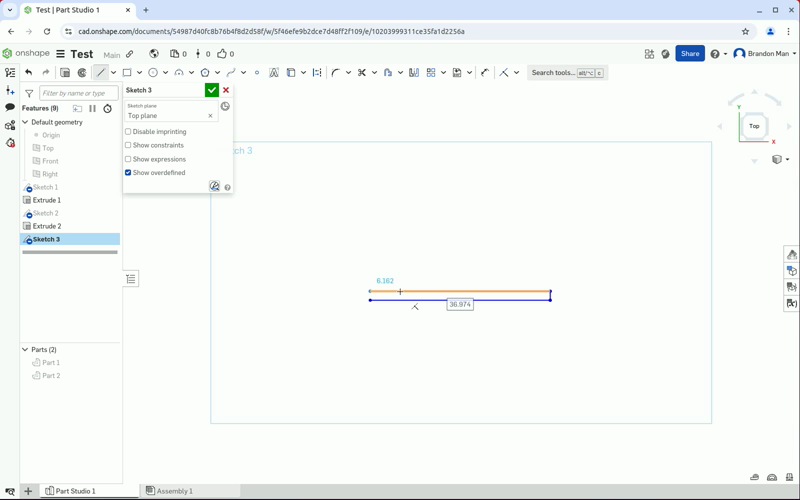
mouse_move(370, 300)
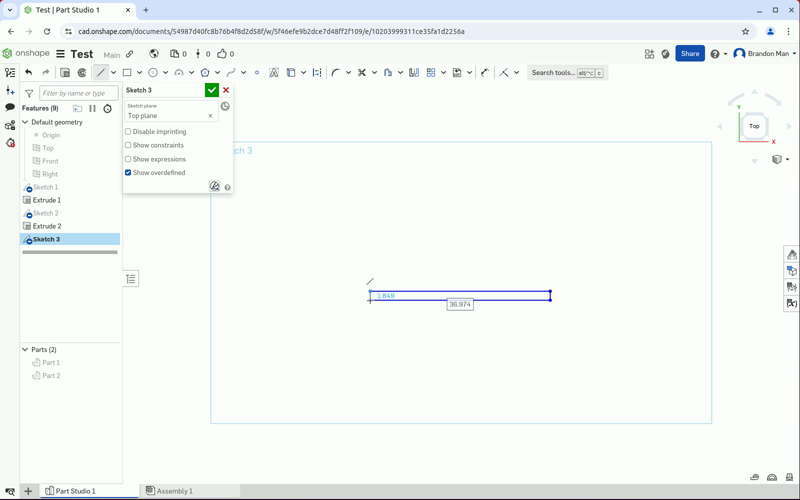
key_up(shift)
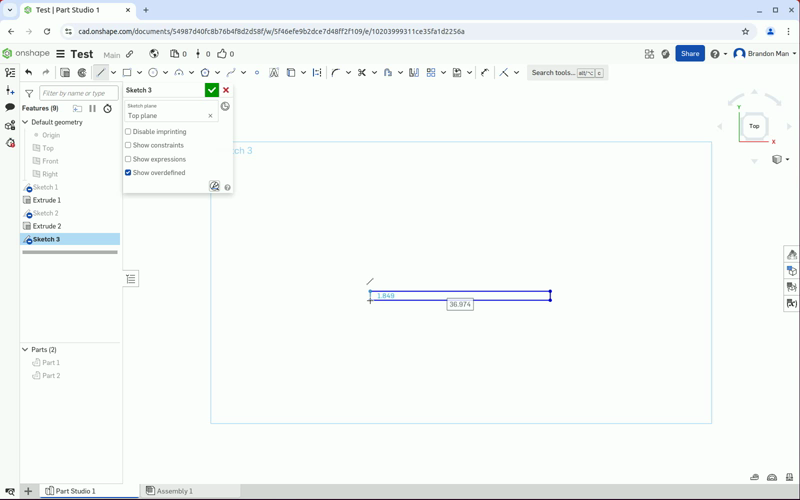
click(370, 300)
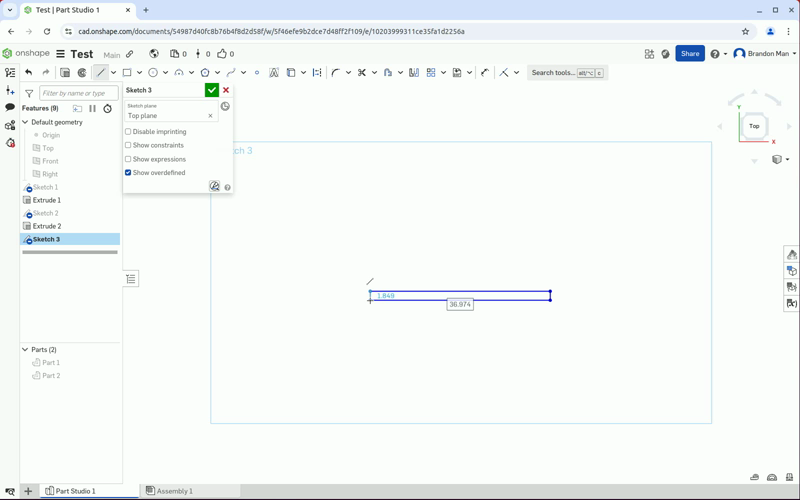
key(esc)
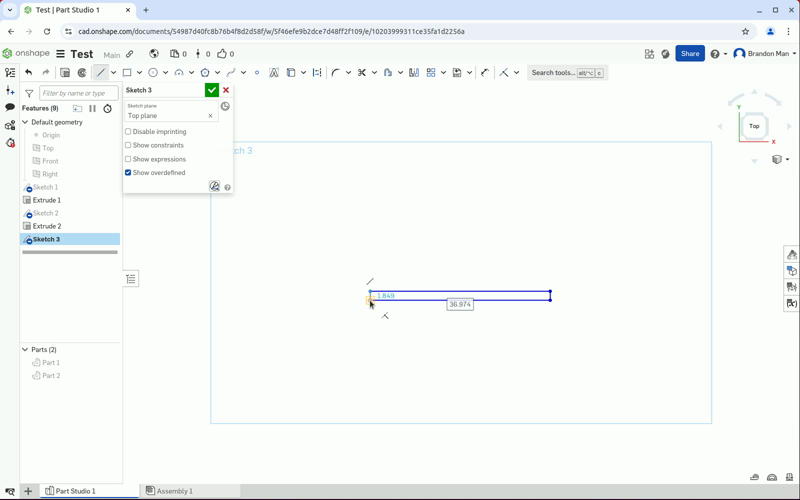
mouse_move(452, 298)
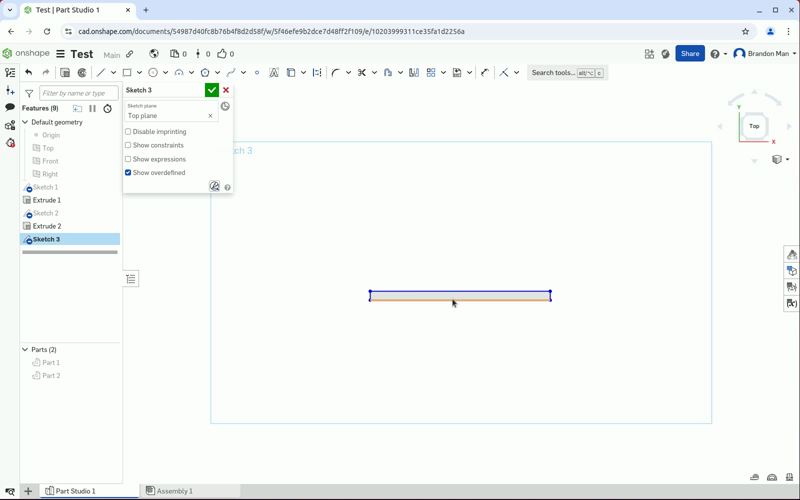
scroll(6)
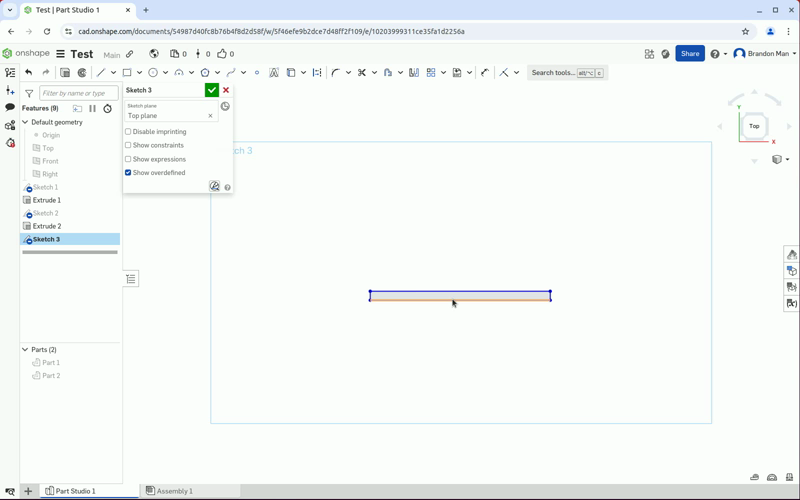
scroll(6)
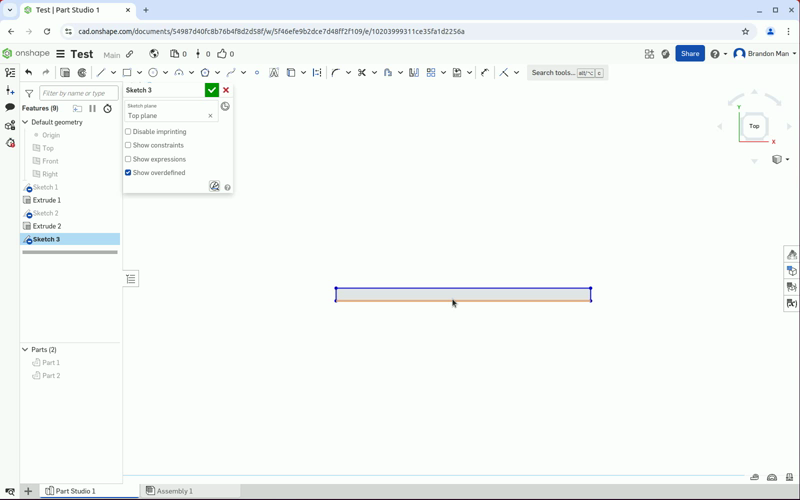
scroll(6)
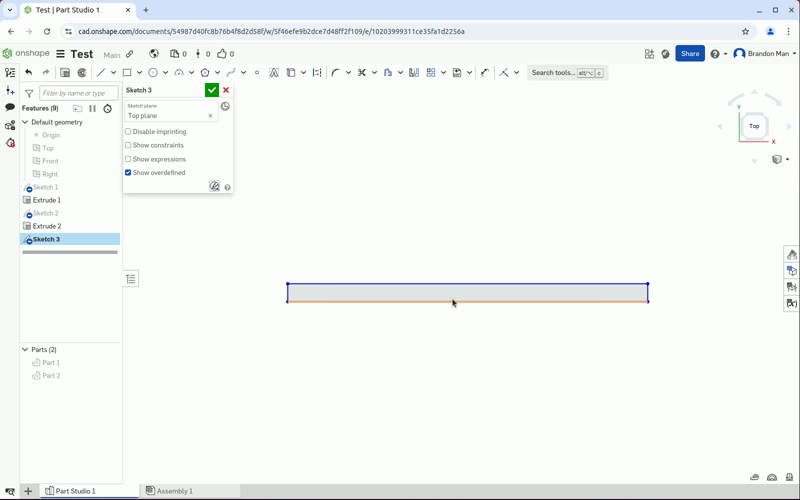
scroll(6)
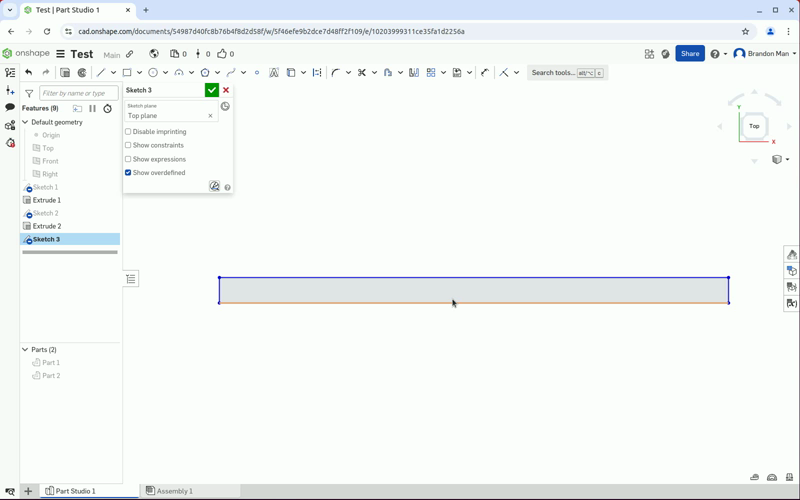
scroll(6)
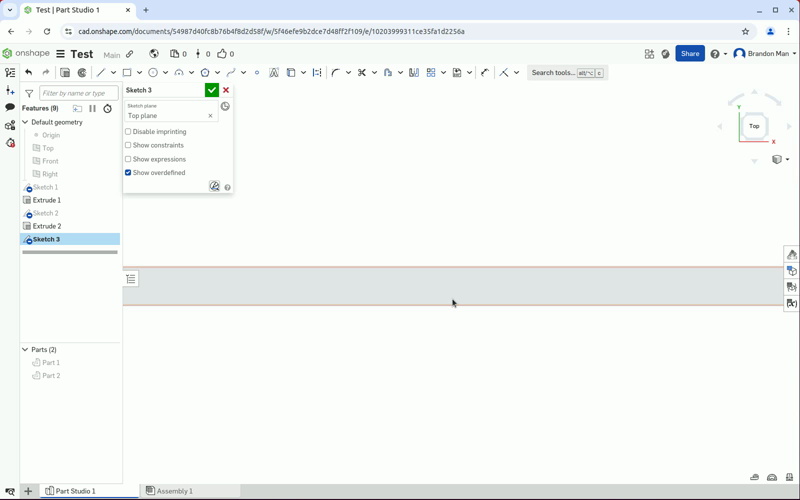
scroll(6)
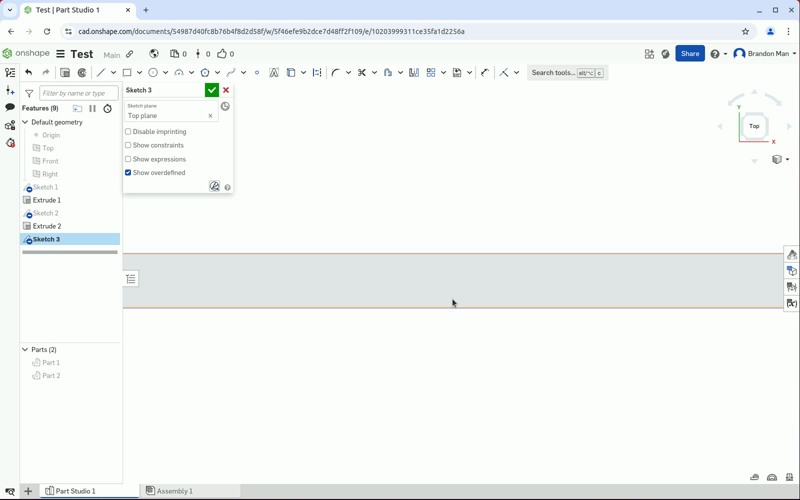
scroll(6)
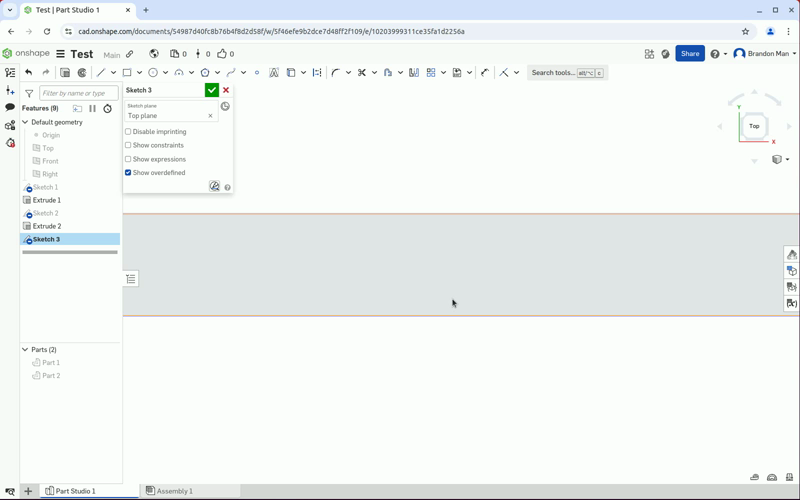
click(452, 298)
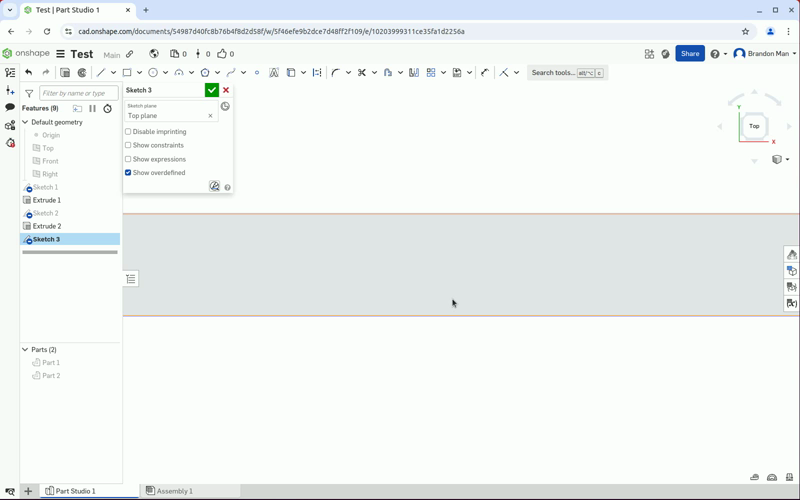
scroll(-6)
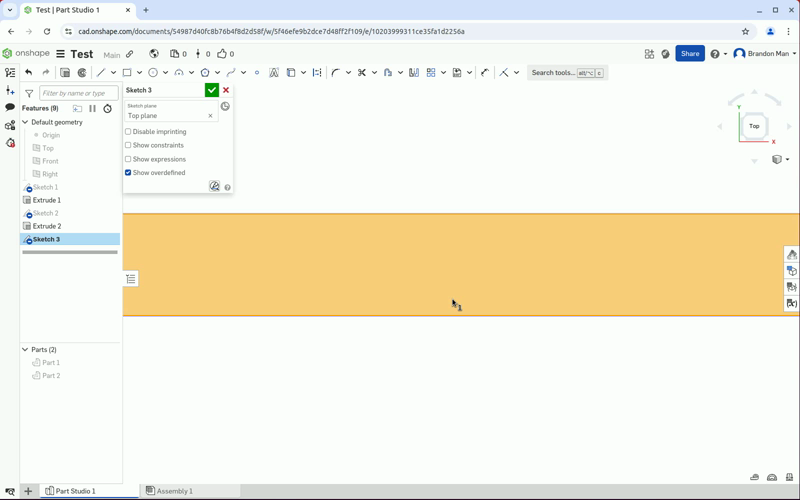
scroll(-6)
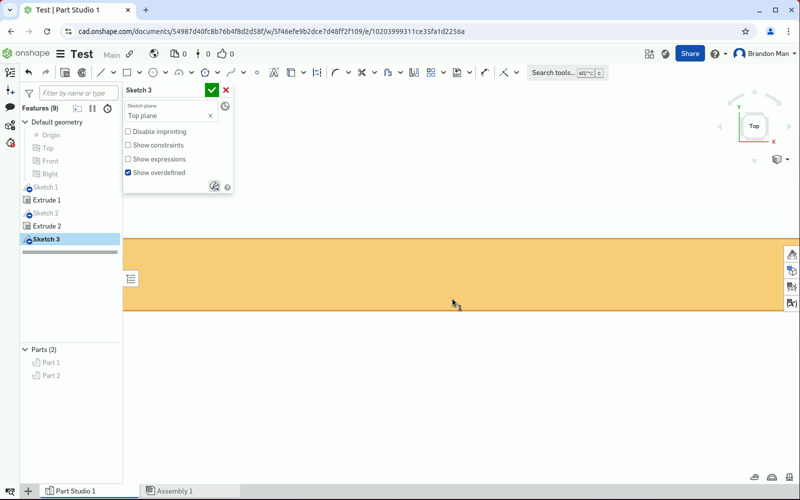
scroll(-6)
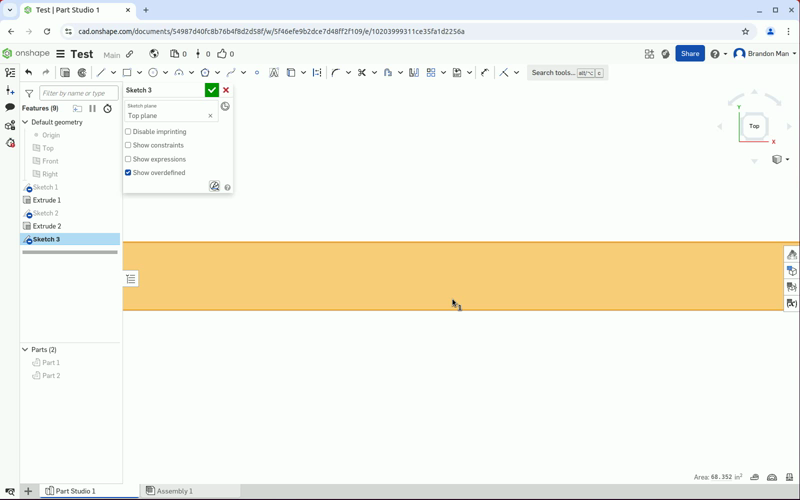
scroll(-6)
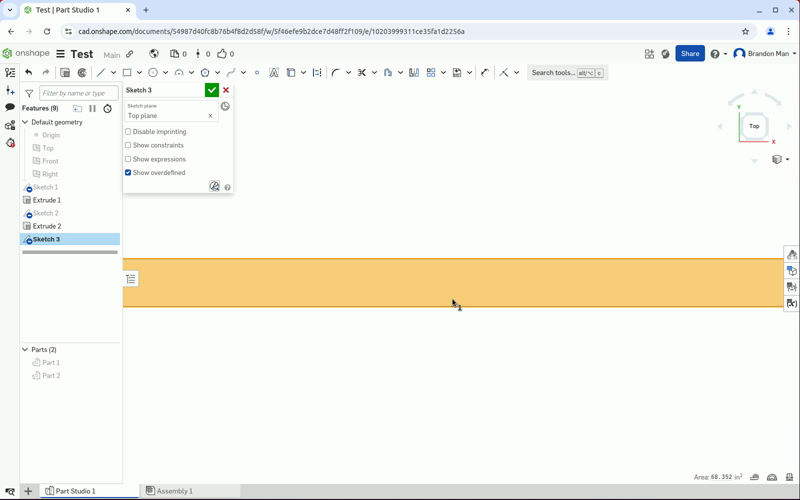
scroll(-6)
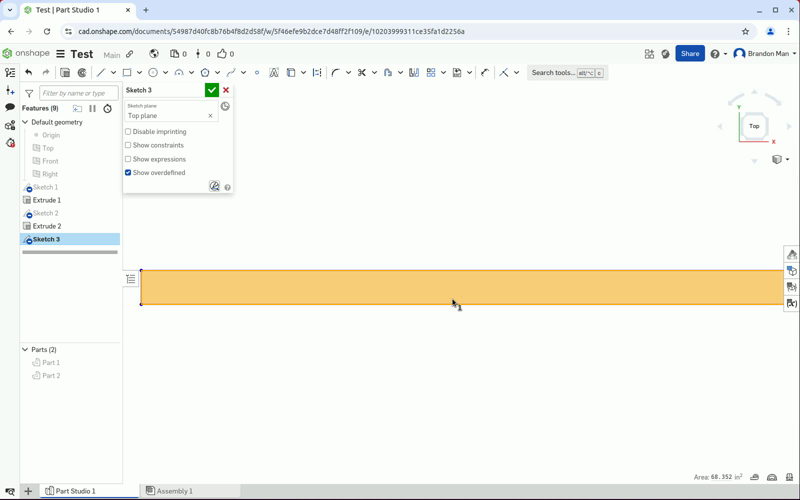
scroll(-6)
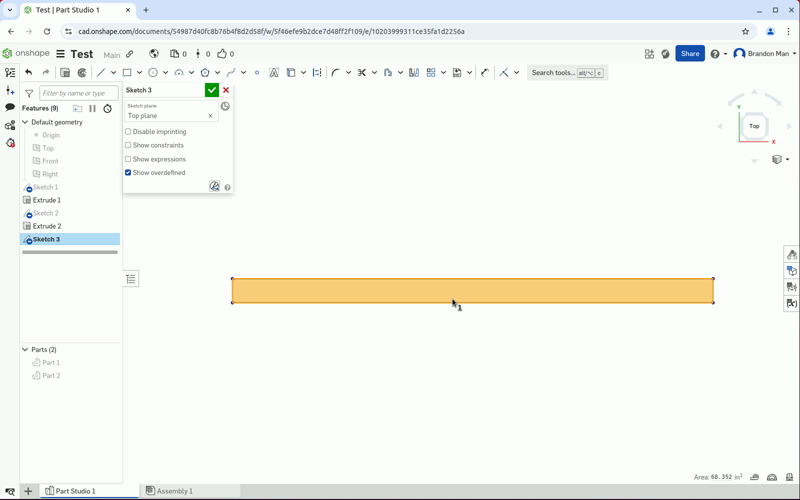
scroll(-6)
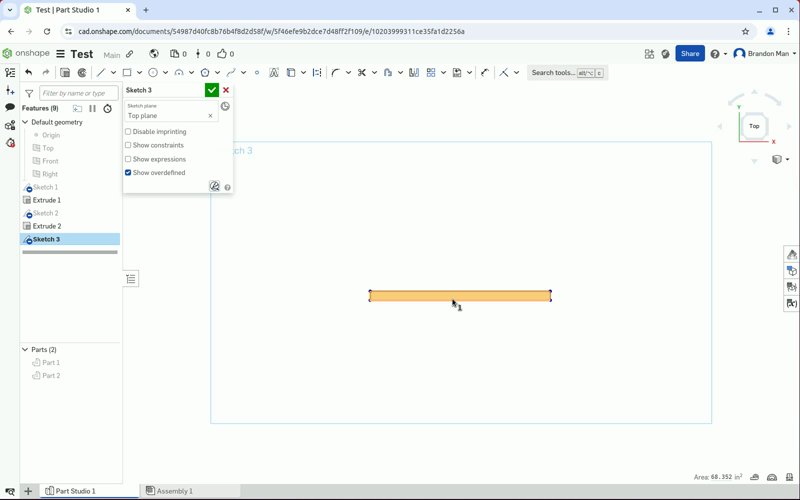
mouse_move(73, 352)
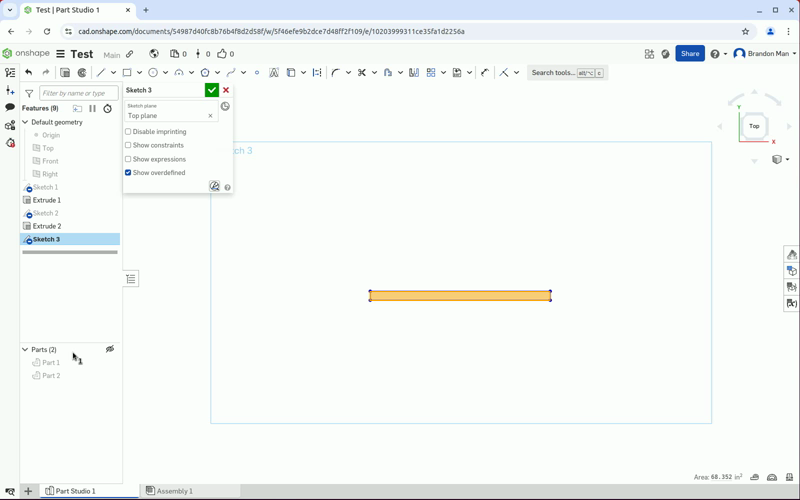
key(shift+y)
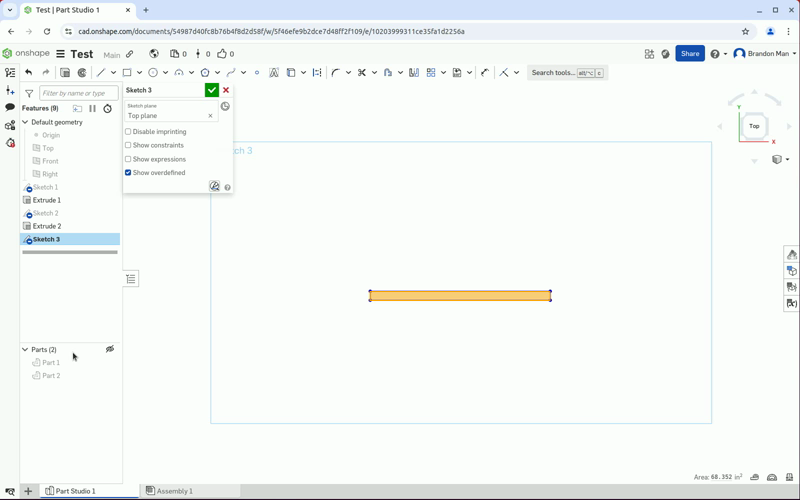
key(shift+e)
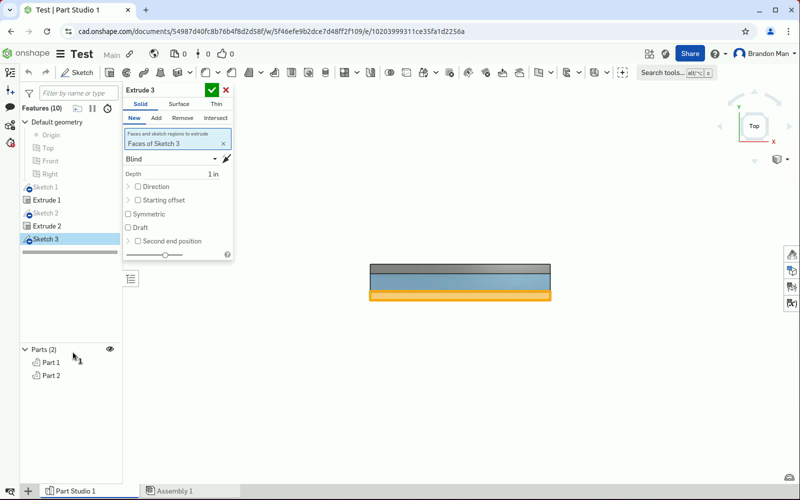
mouse_move(143, 106)
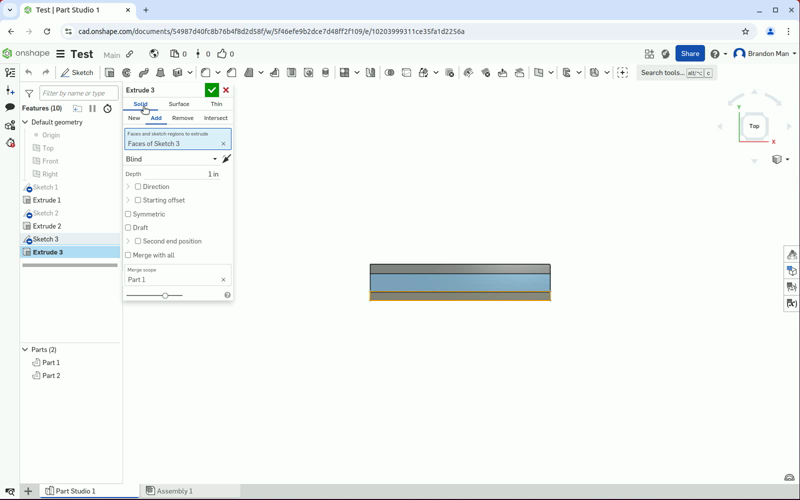
click(143, 106)
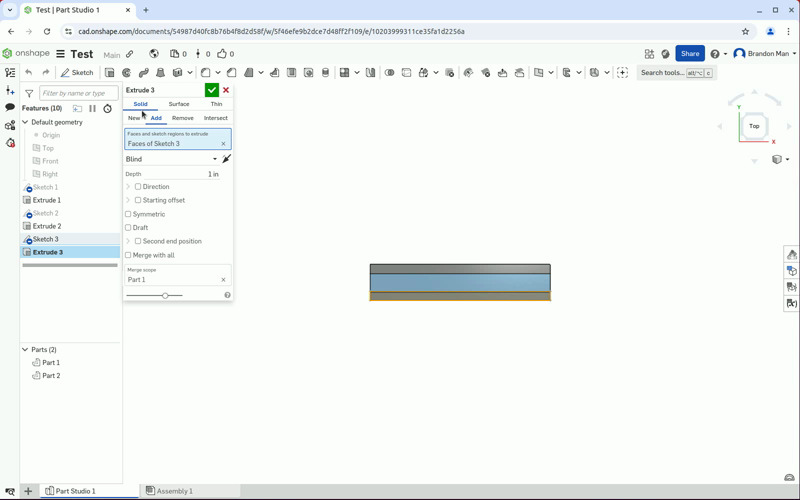
mouse_move(137, 120)
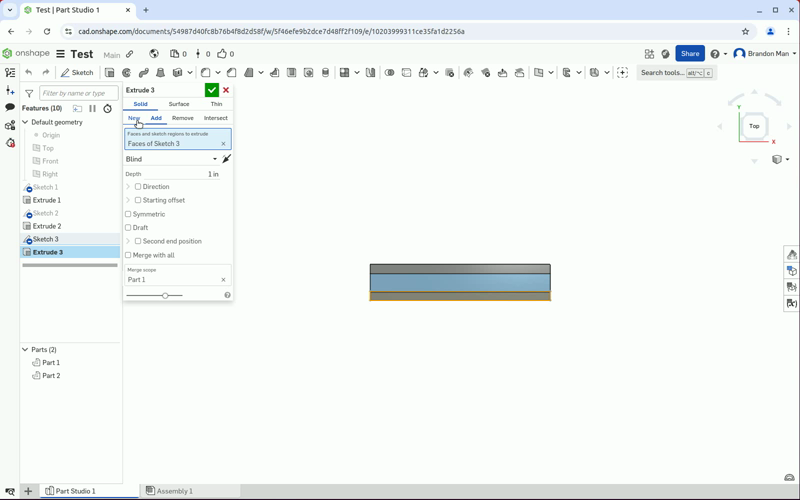
click(137, 120)
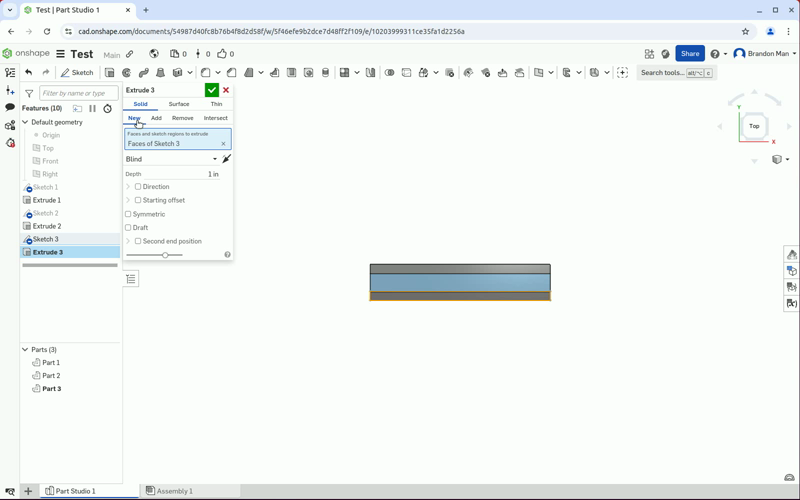
key(tab, 4)
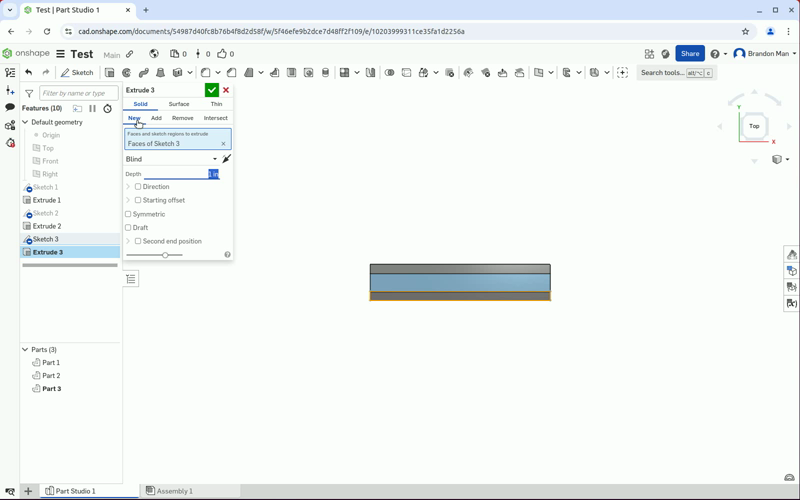
text(4.574)
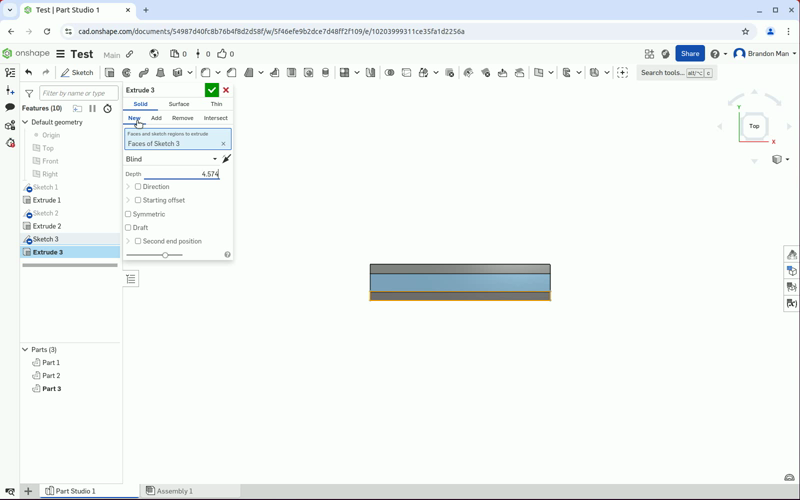
key(enter)
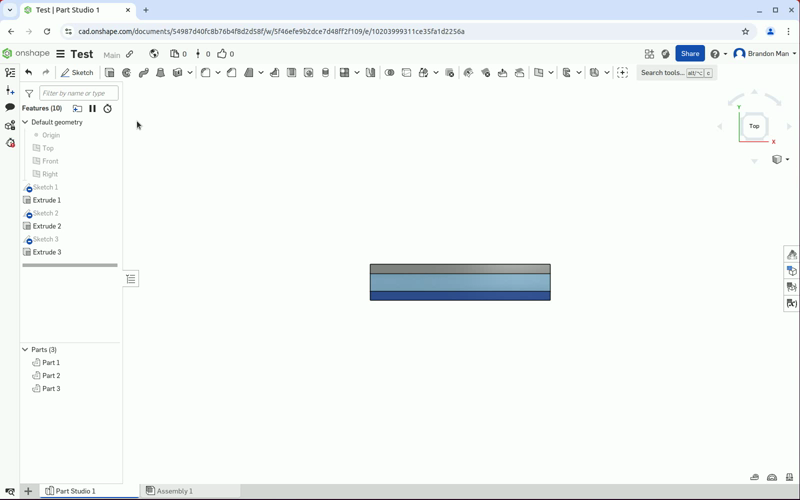
key(shift+h)
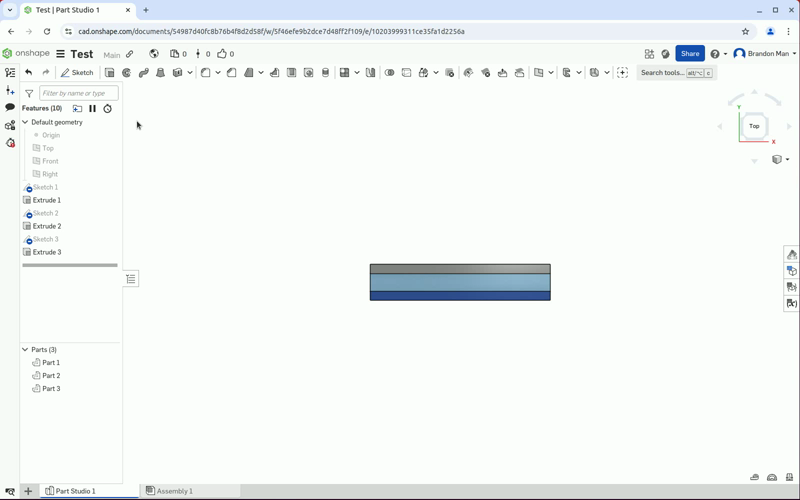
key(shift+h)
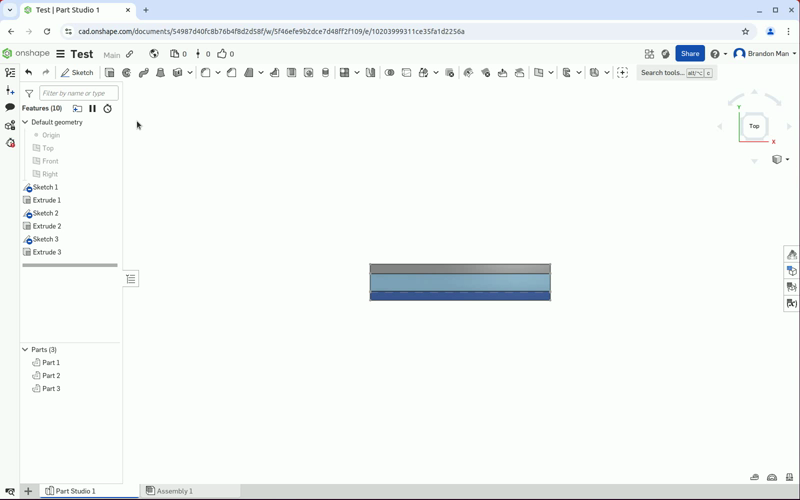
key(shift+7)
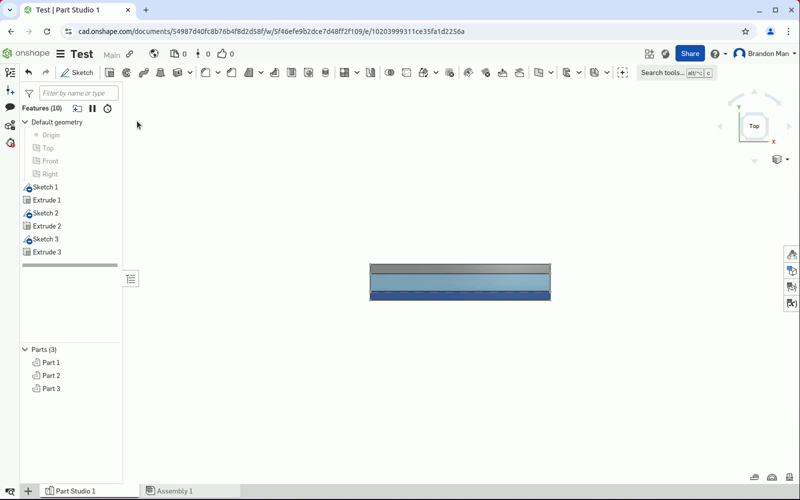
key(up, 3)
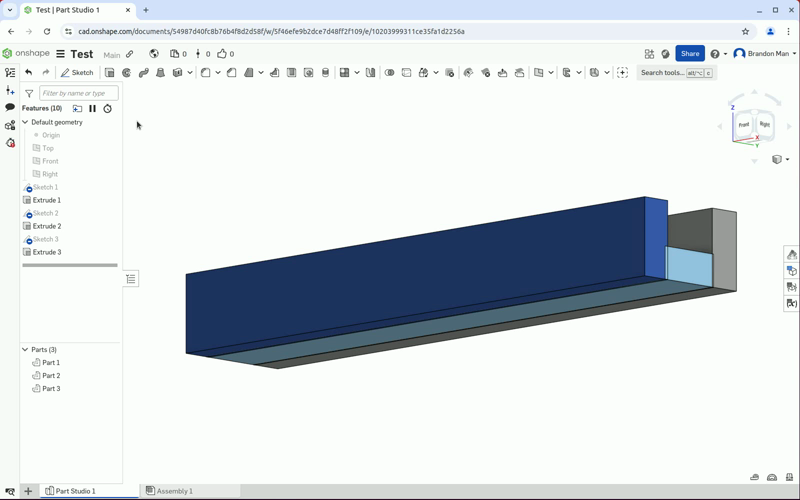
key(left, 3)
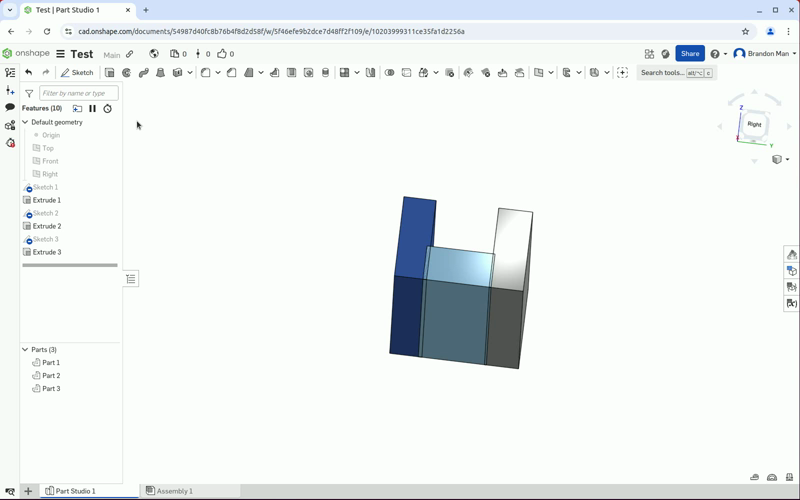
key(right, 3)
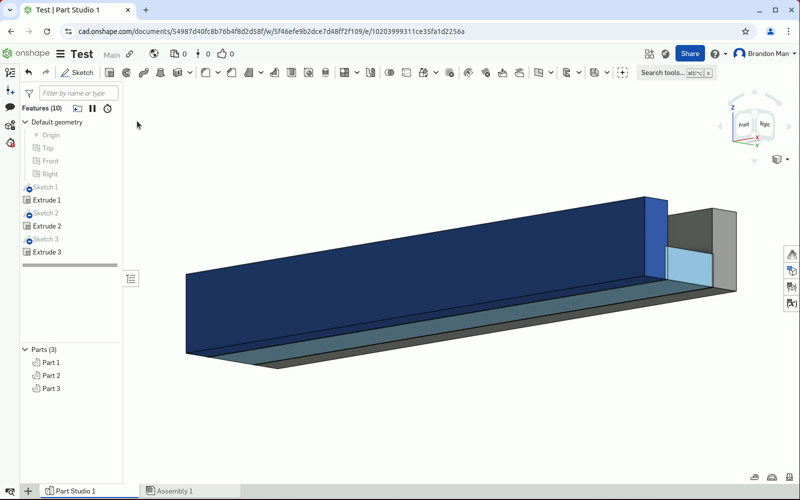
key(down, 3)
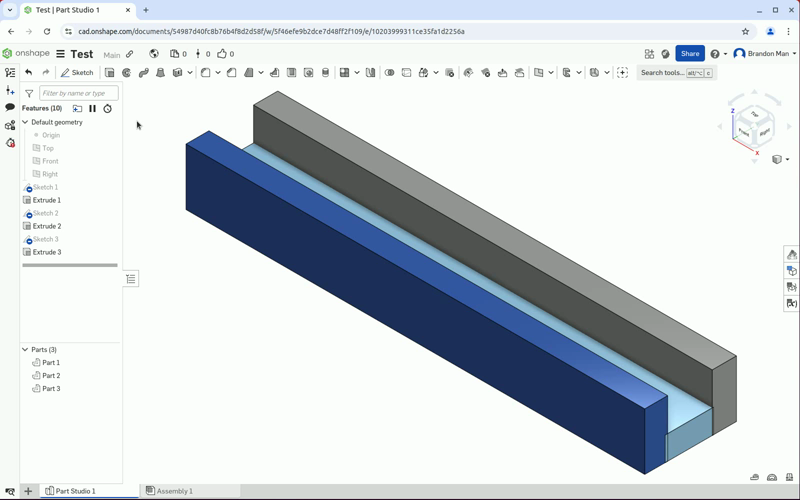
mouse_move(73, 189)
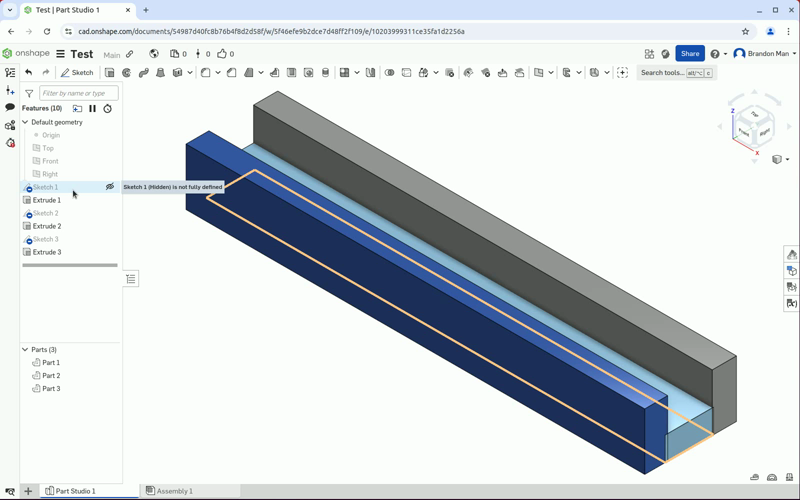
click(73, 189)